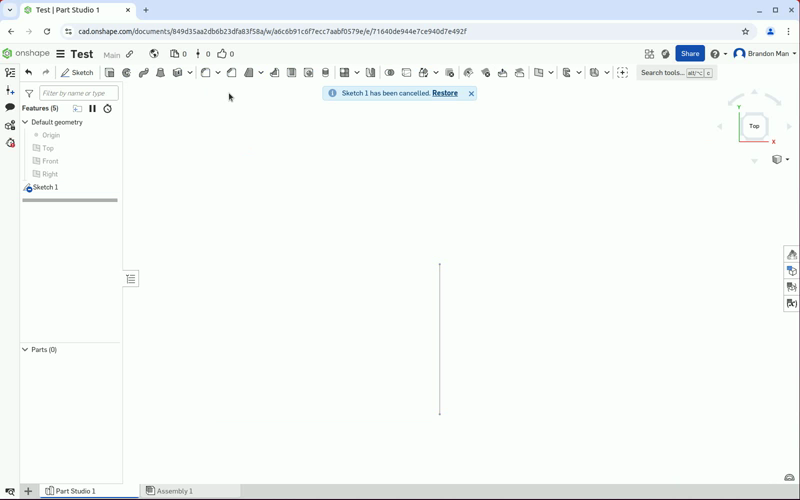
key(shift+h)
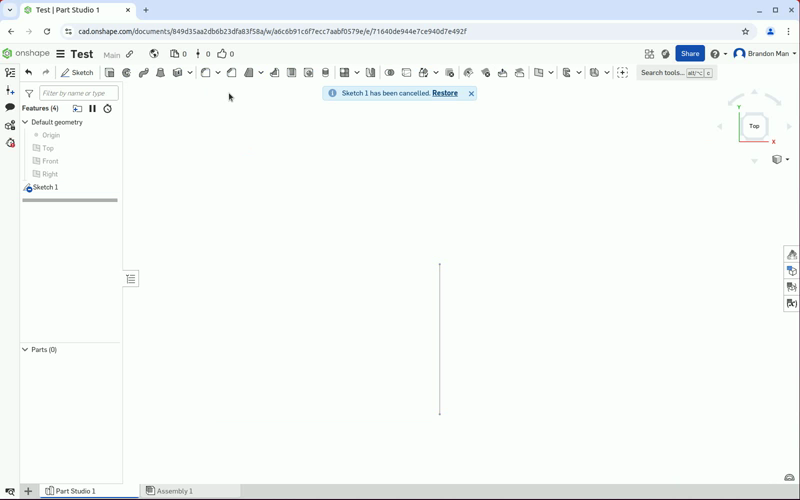
key(shift+s)
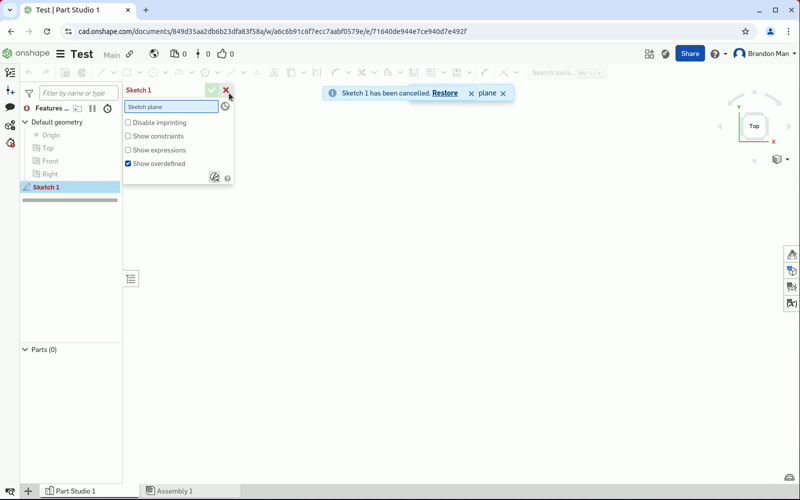
mouse_move(73, 150)
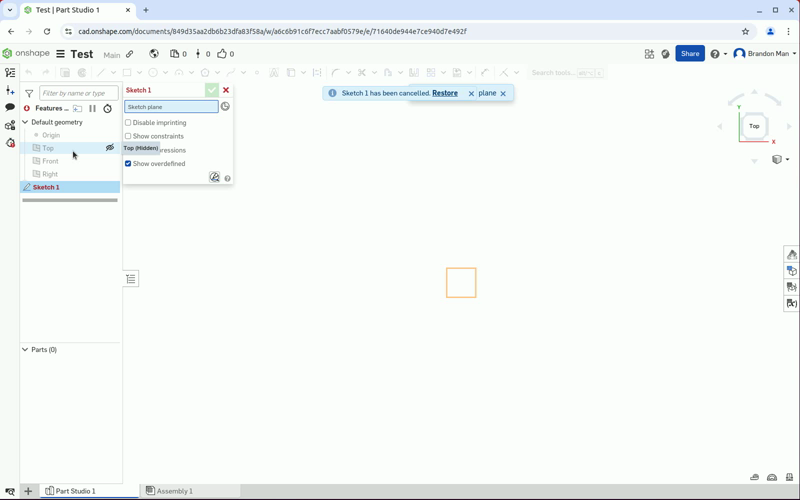
click(73, 150)
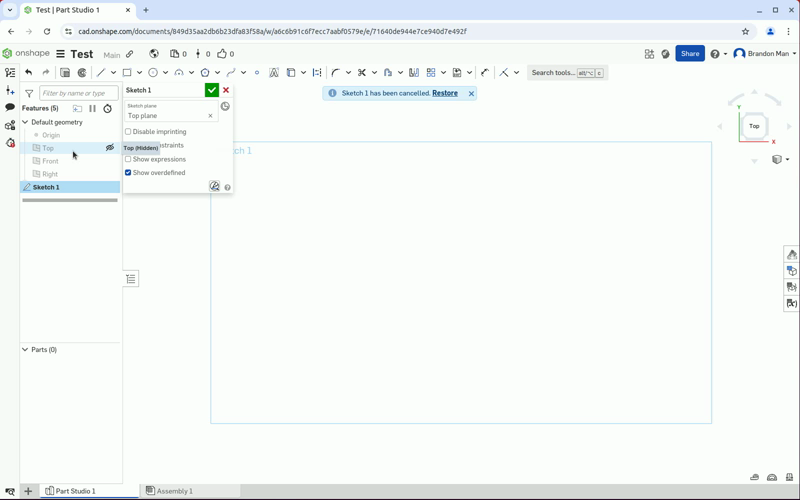
mouse_move(73, 352)
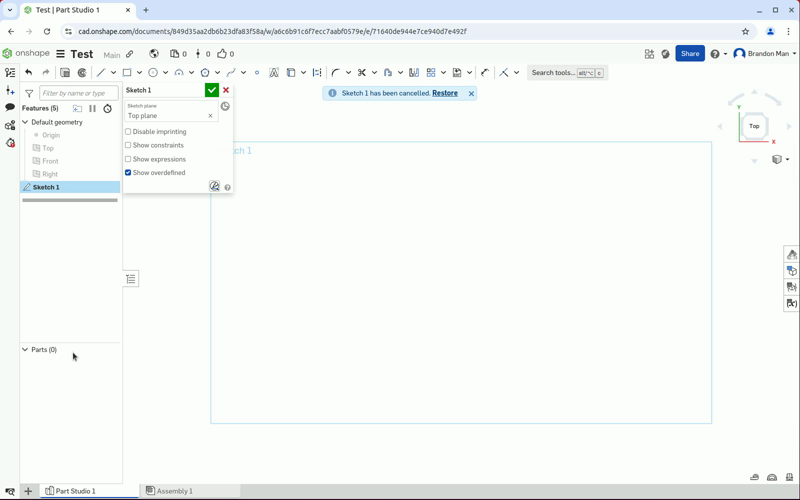
key(y)
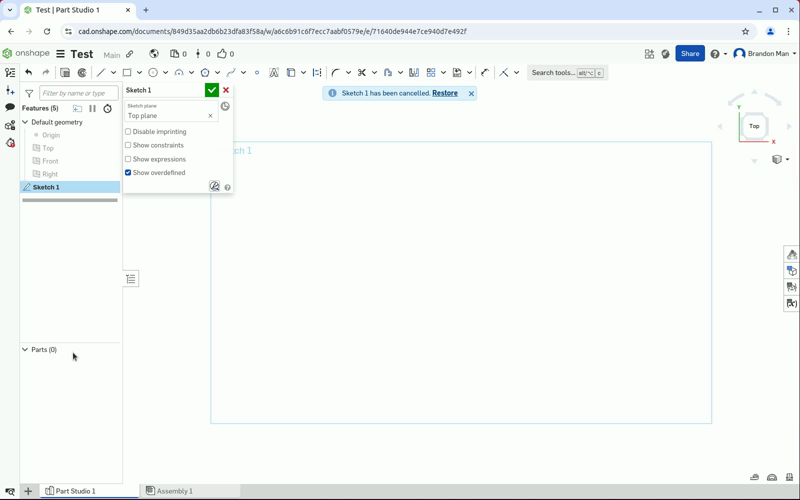
key(c)
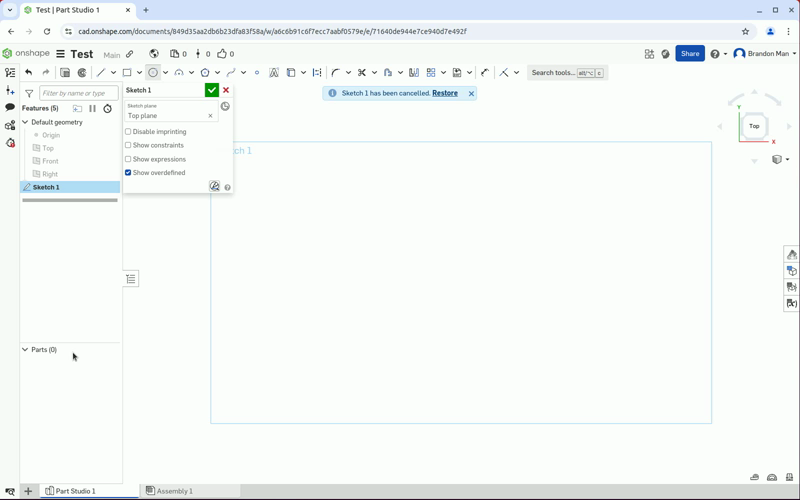
key_down(shift)
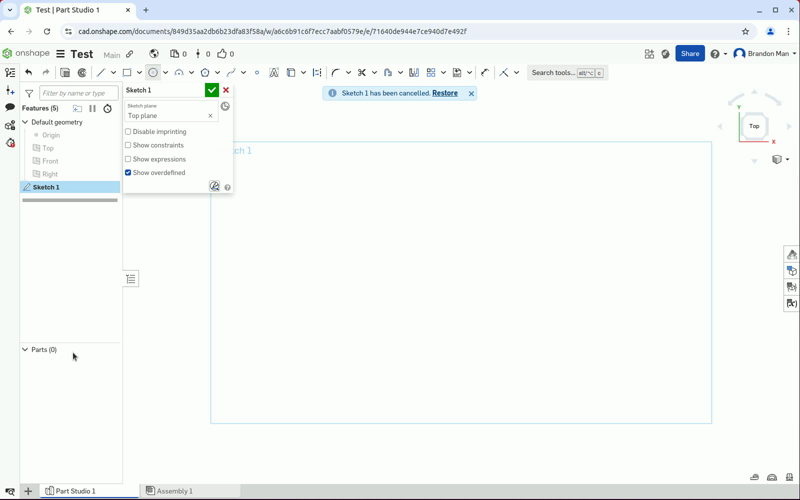
mouse_move(460, 282)
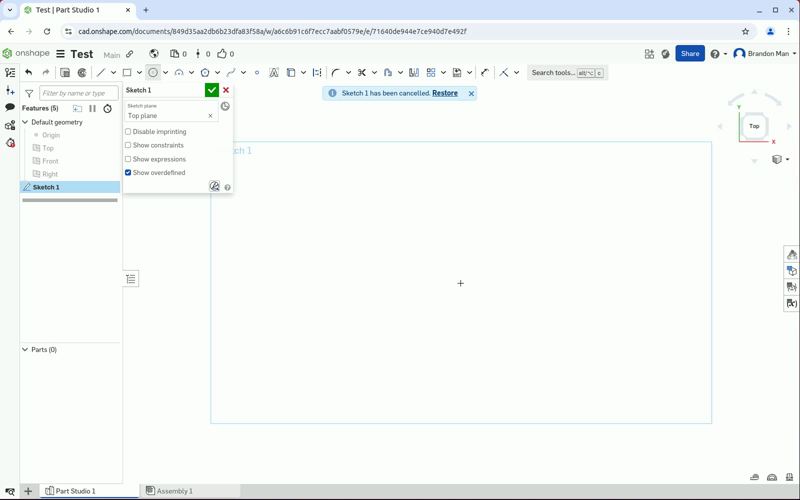
click(460, 282)
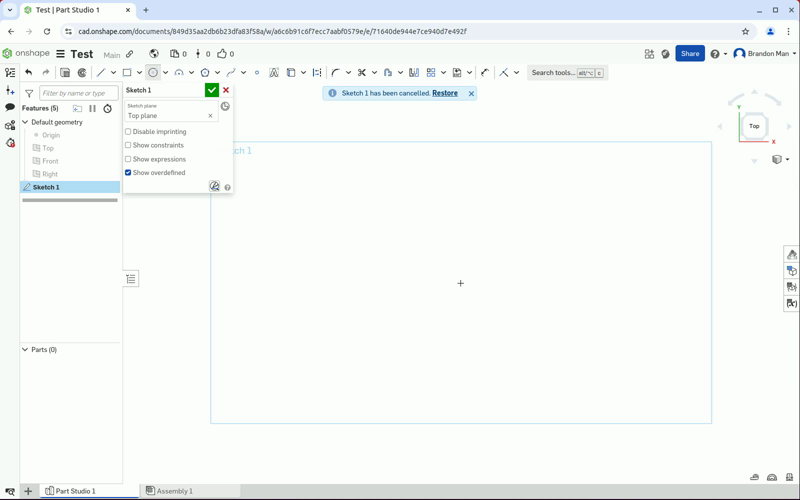
key_up(shift)
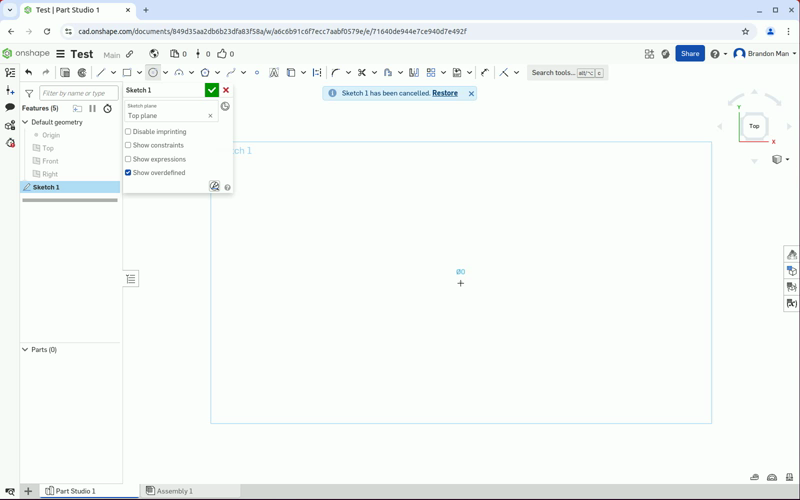
mouse_move(533, 282)
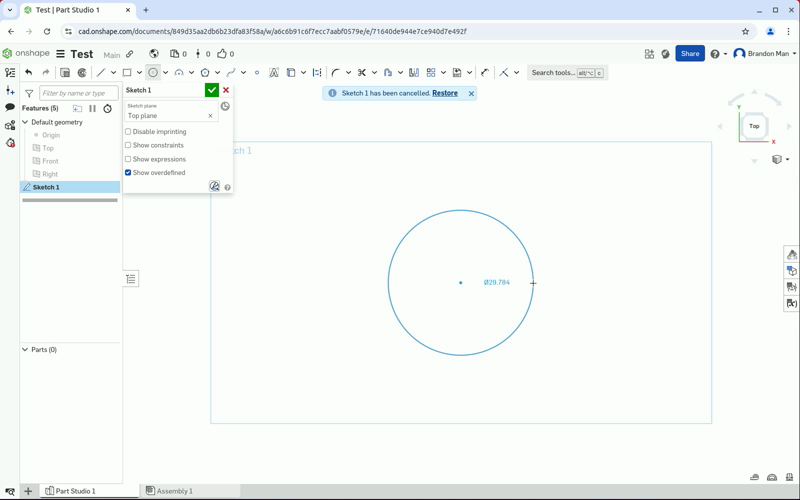
click(533, 282)
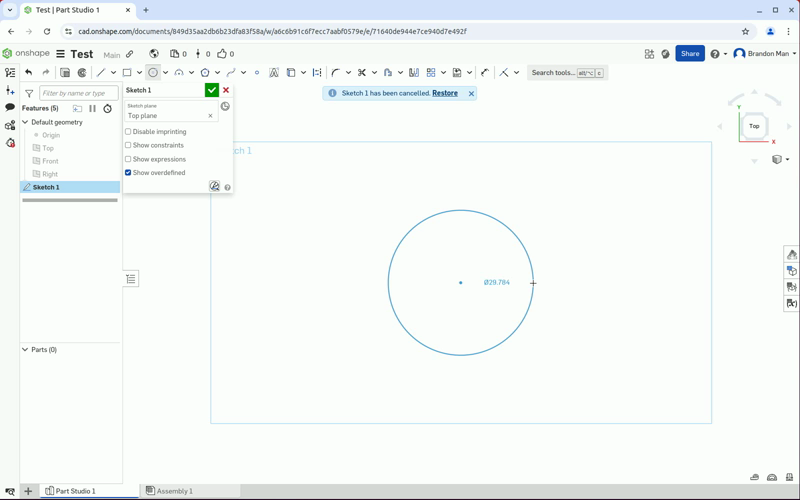
key(esc)
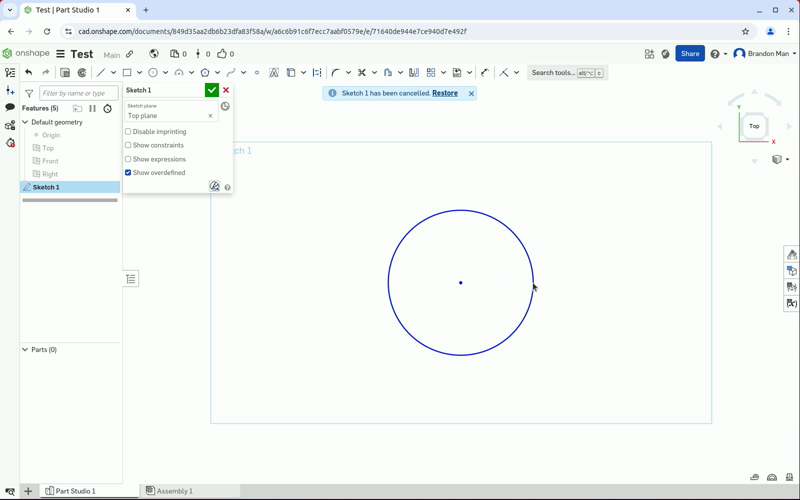
mouse_move(430, 316)
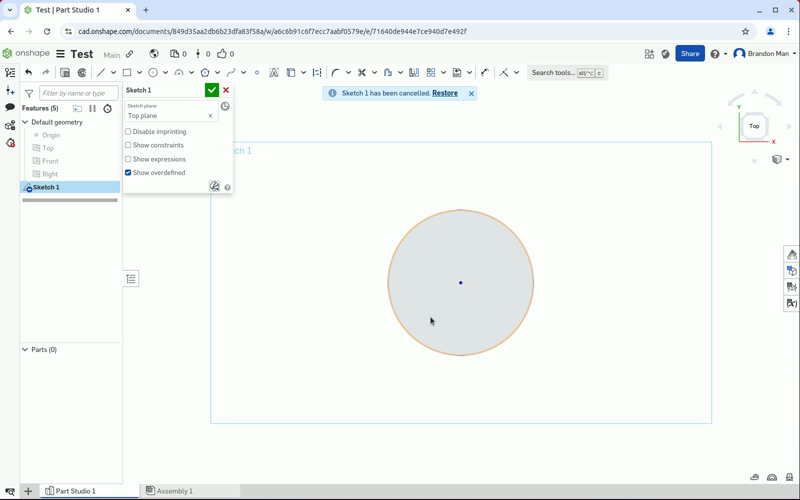
click(430, 316)
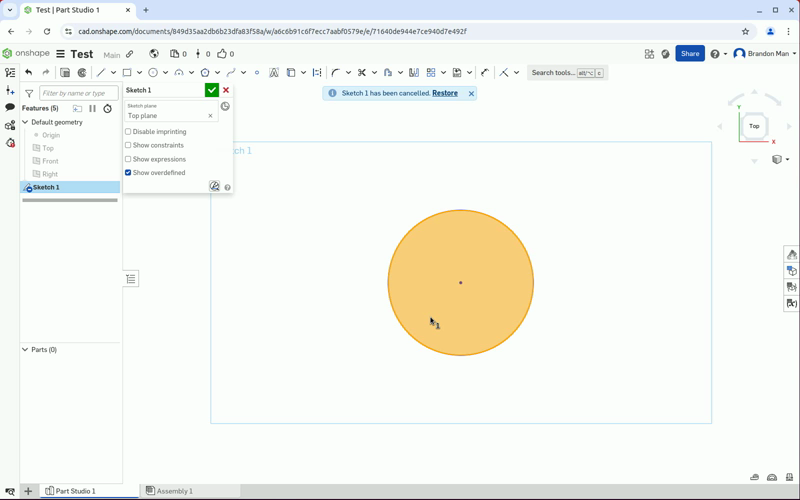
mouse_move(73, 352)
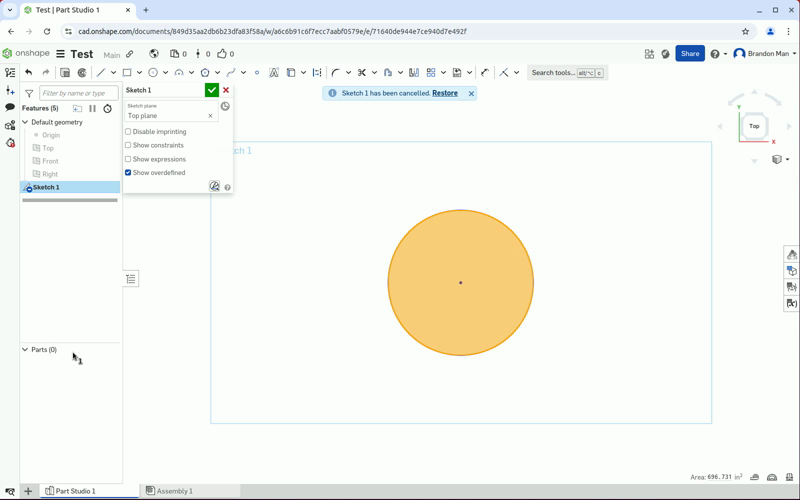
key(shift+y)
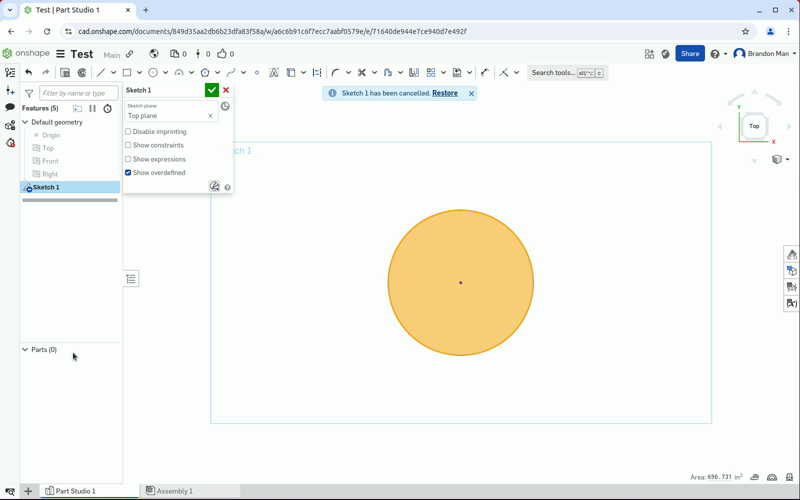
key(shift+e)
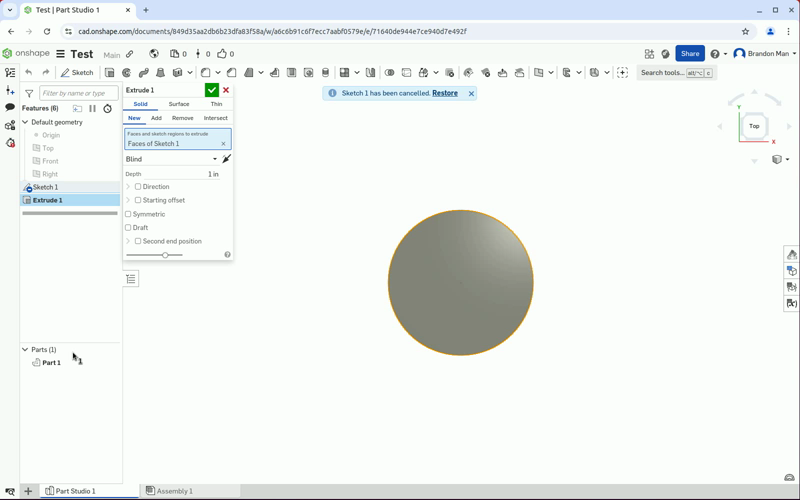
mouse_move(143, 106)
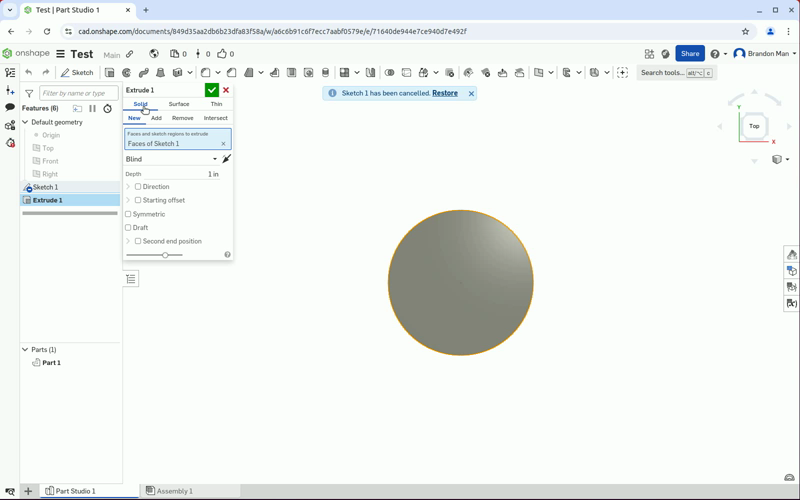
click(143, 106)
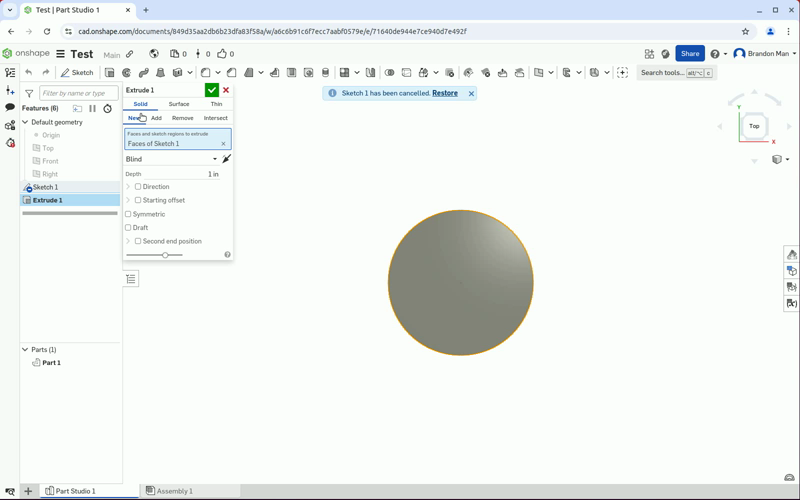
mouse_move(137, 120)
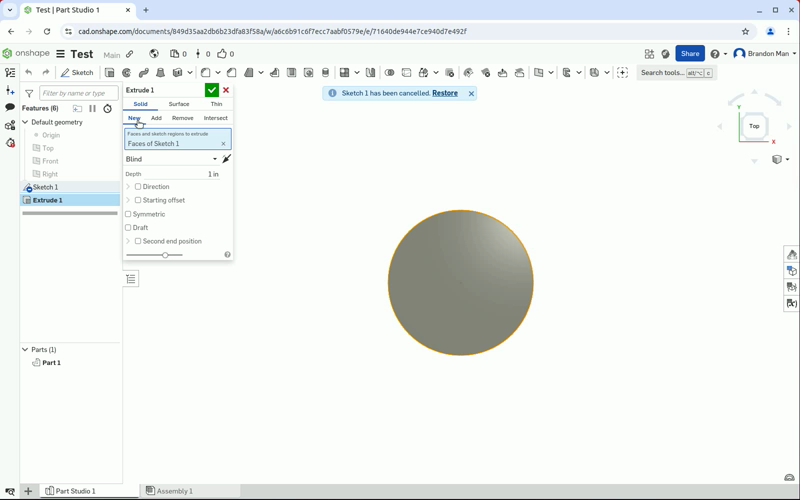
click(137, 120)
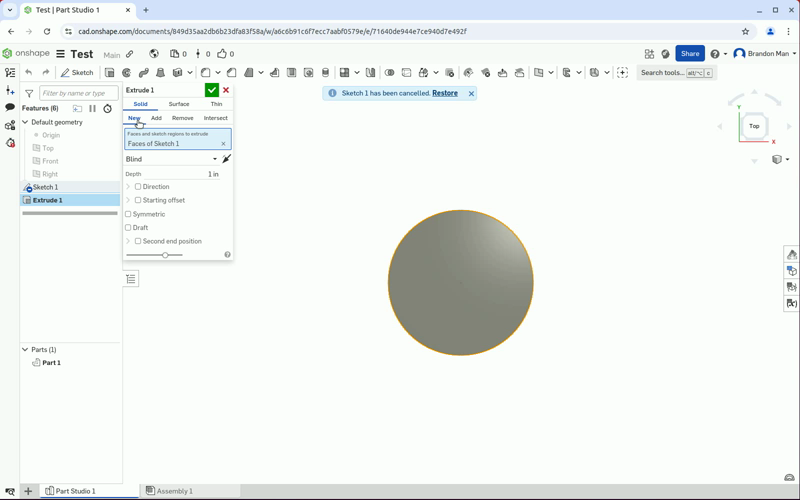
key(tab, 4)
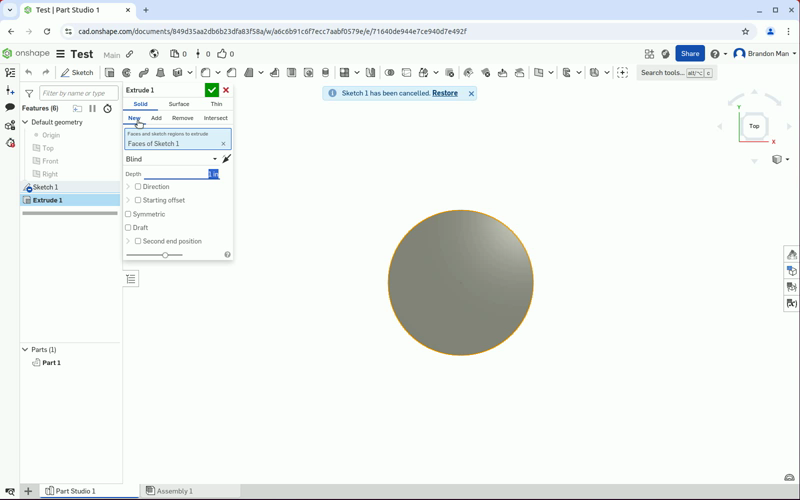
text(-0.241)
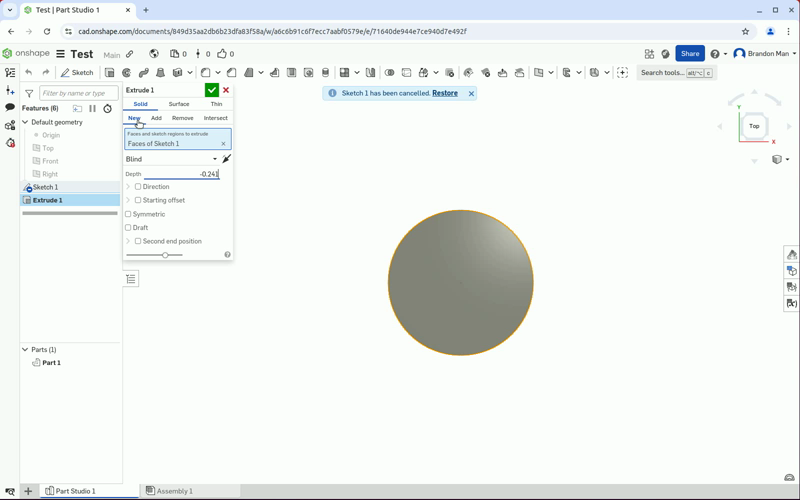
key(enter)
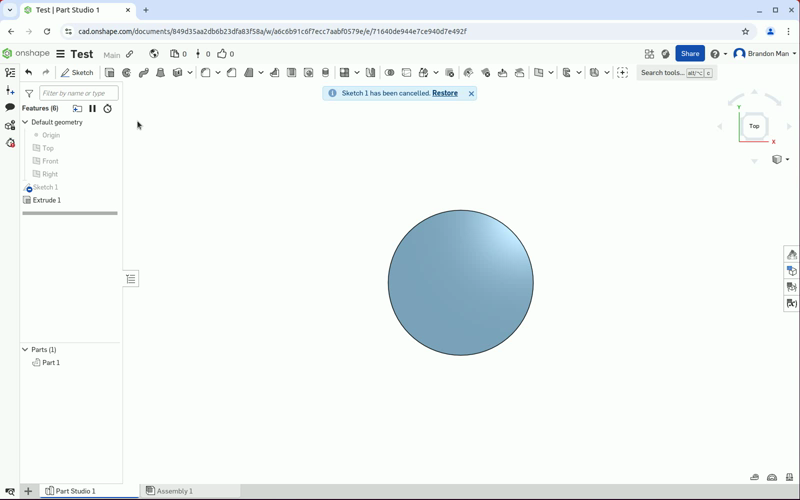
key(shift+h)
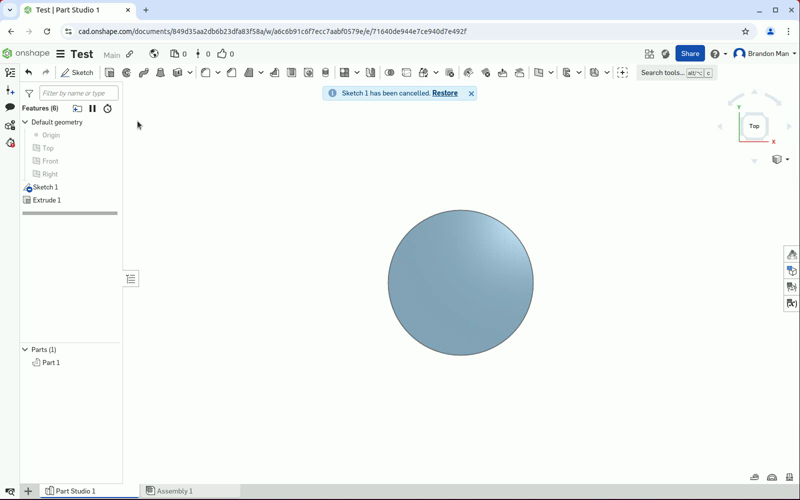
key(shift+h)
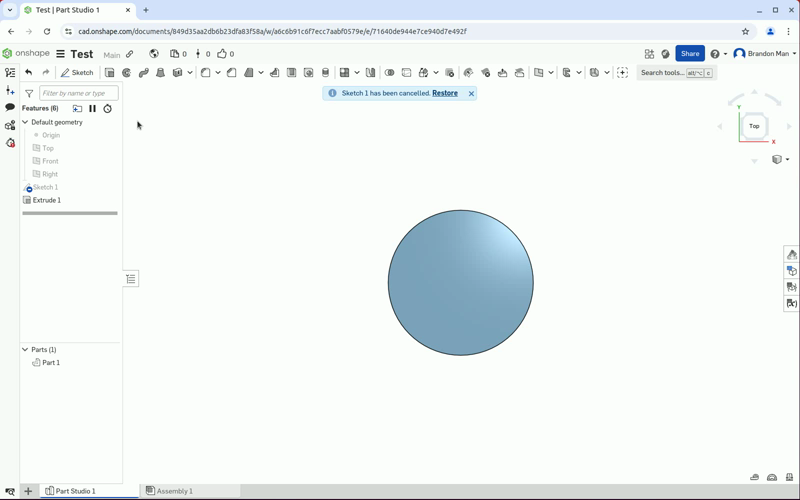
mouse_move(73, 189)
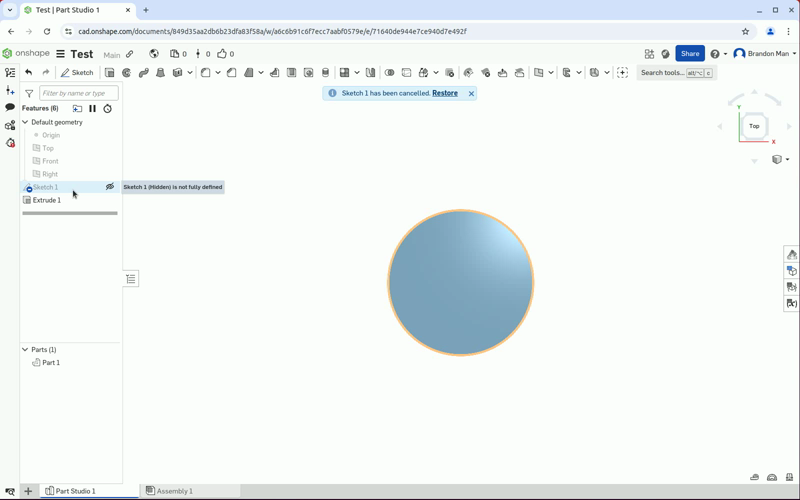
click(73, 189)
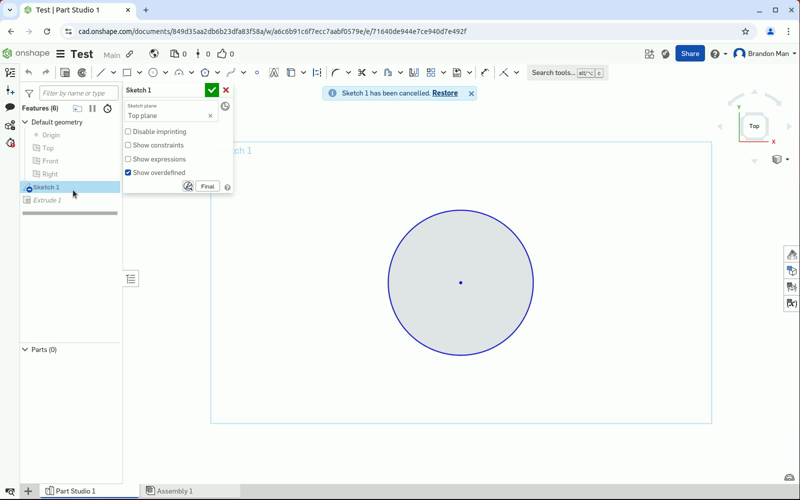
mouse_move(229, 92)
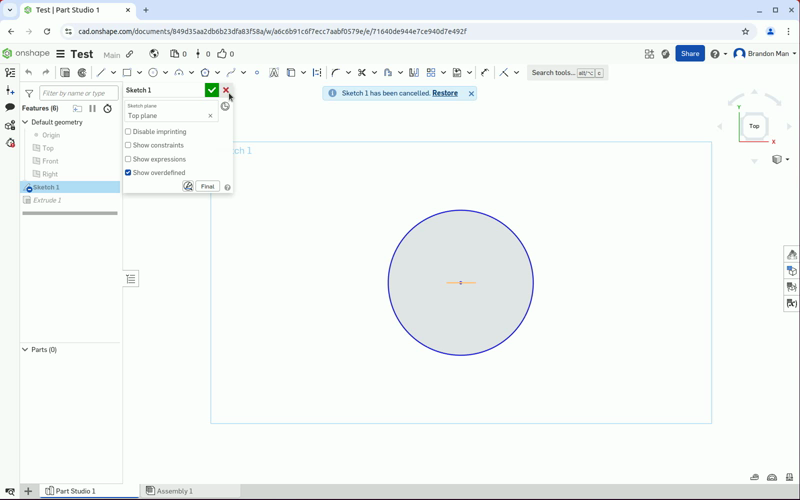
click(229, 92)
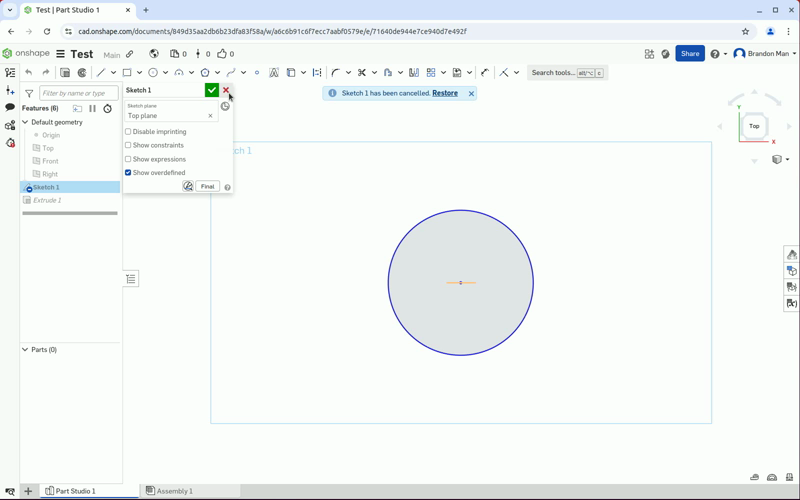
key(shift+s)
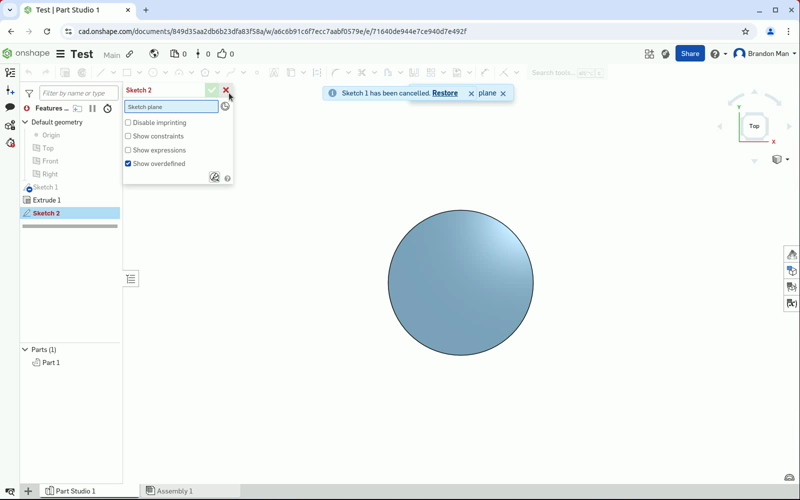
mouse_move(73, 150)
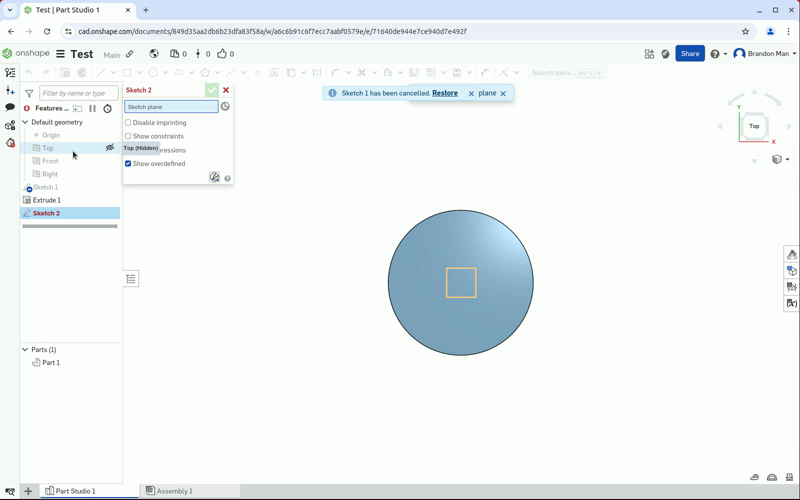
click(73, 150)
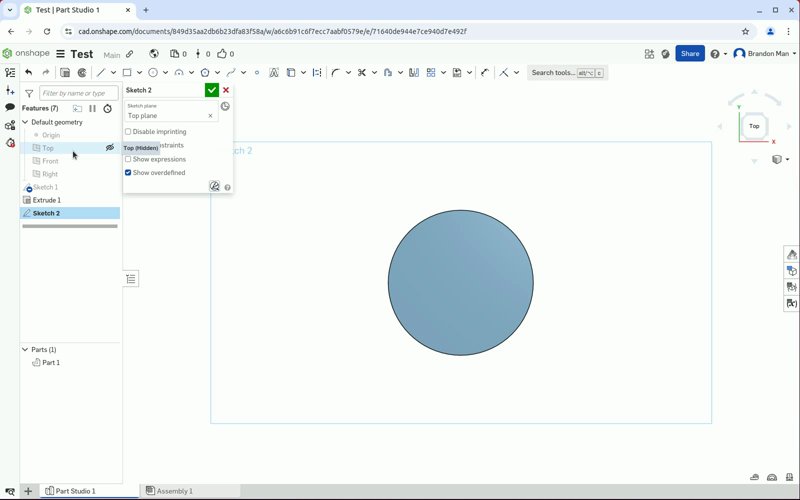
mouse_move(73, 352)
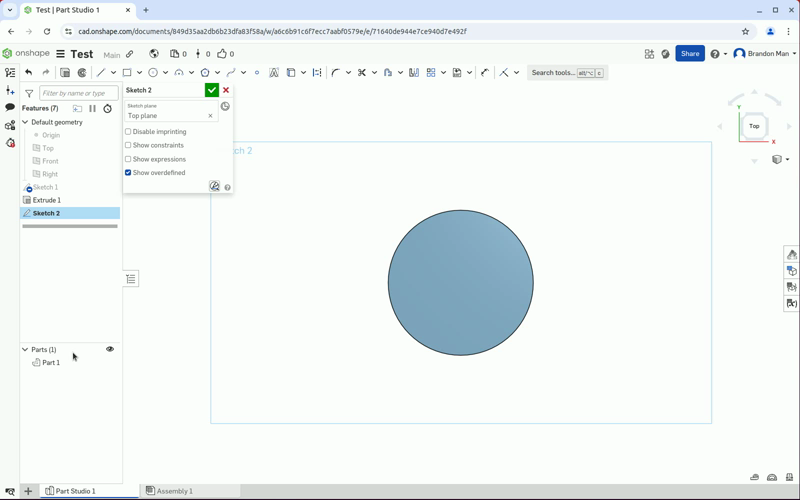
key(y)
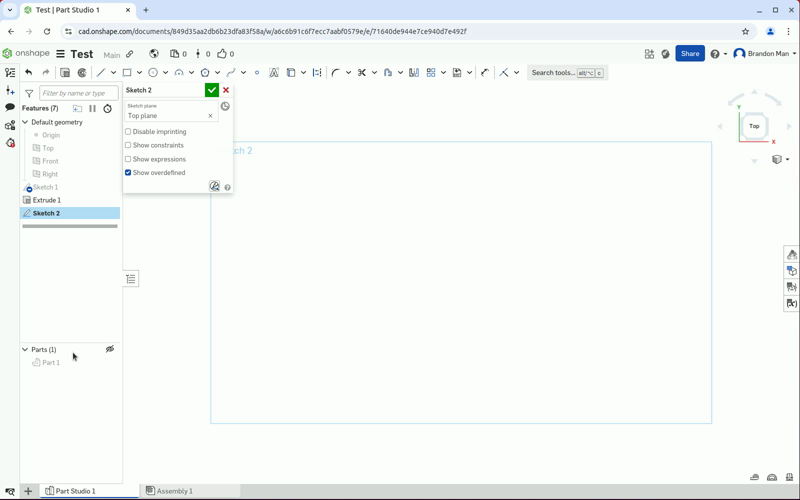
key(c)
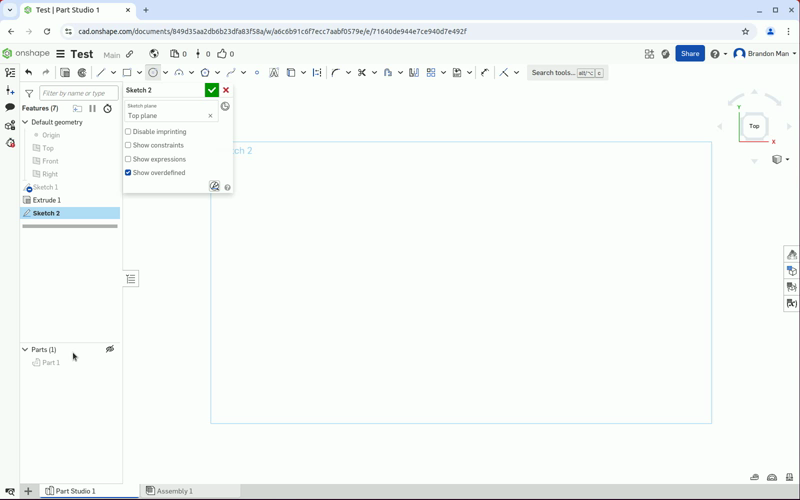
key_down(shift)
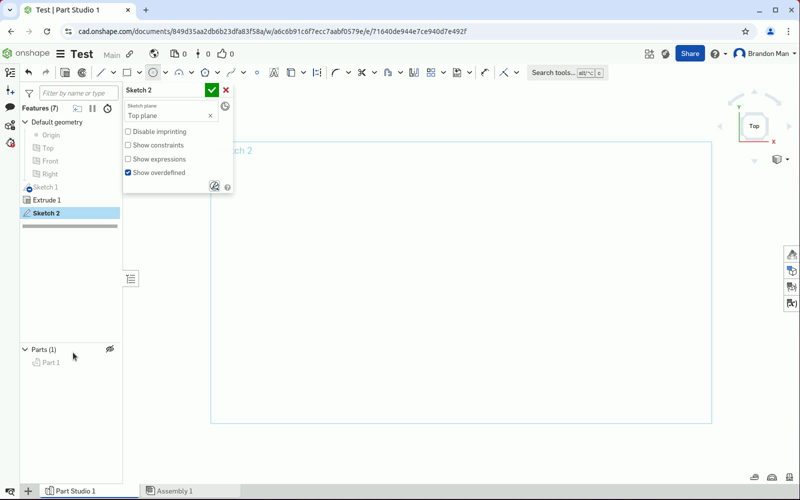
mouse_move(461, 282)
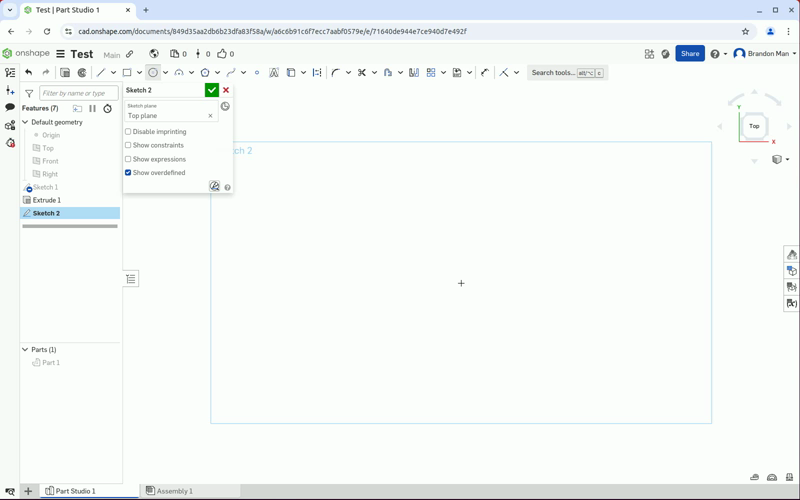
click(461, 282)
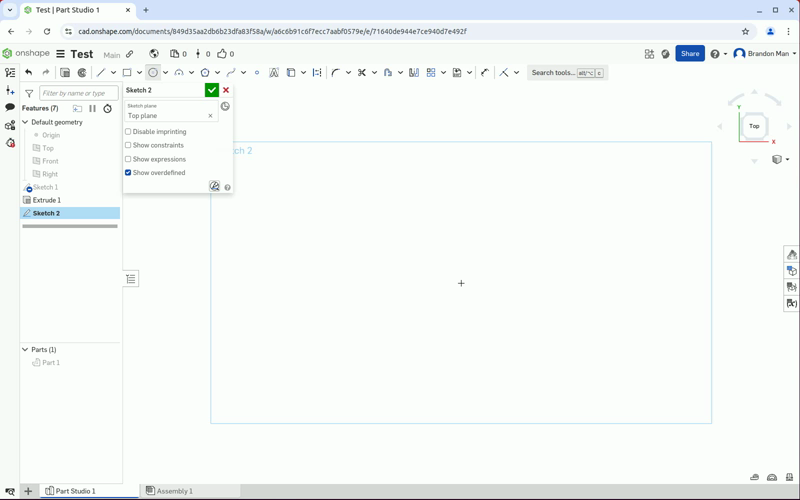
key_up(shift)
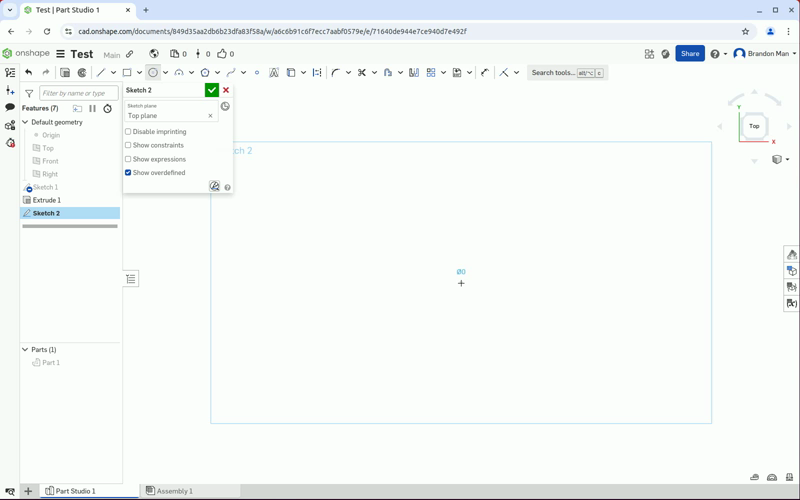
mouse_move(532, 282)
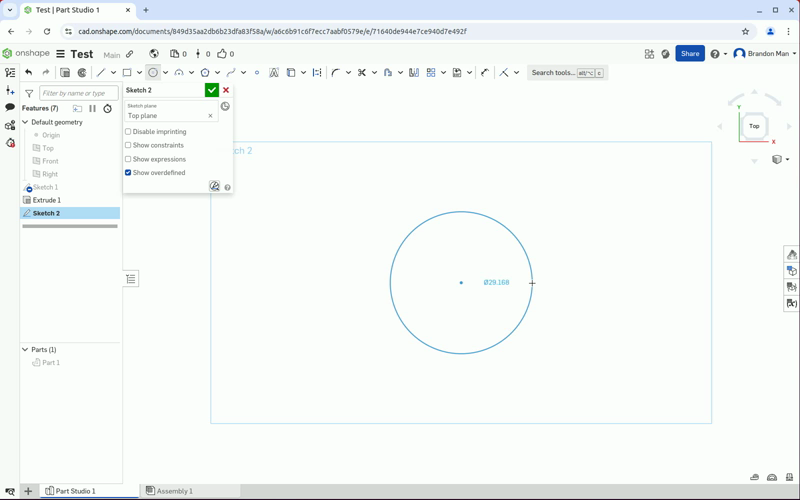
click(532, 282)
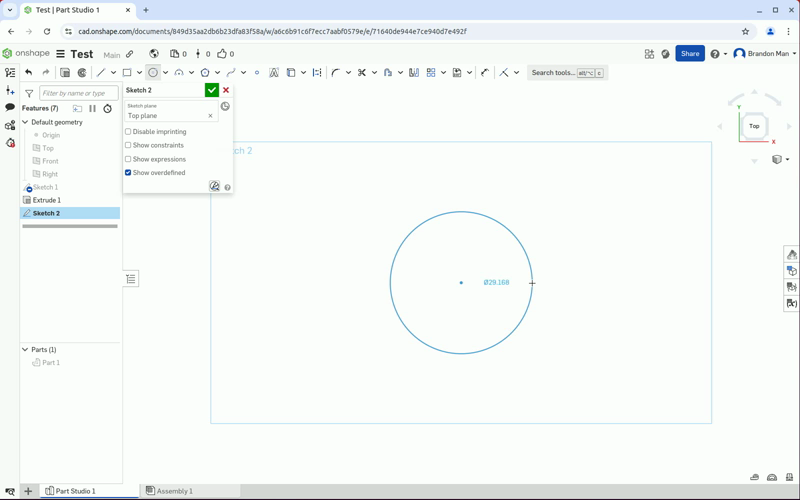
key(esc)
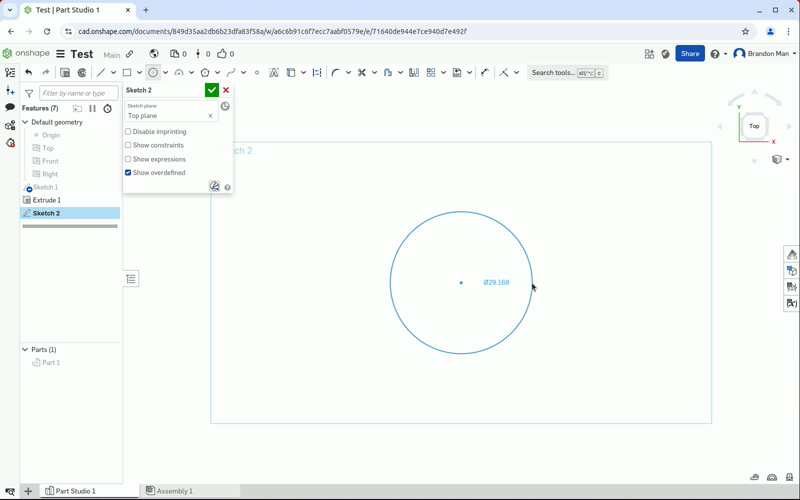
key(c)
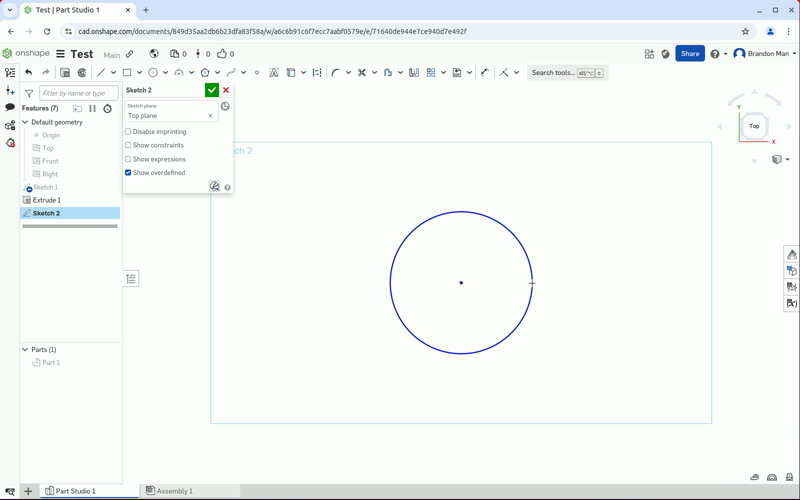
key_down(shift)
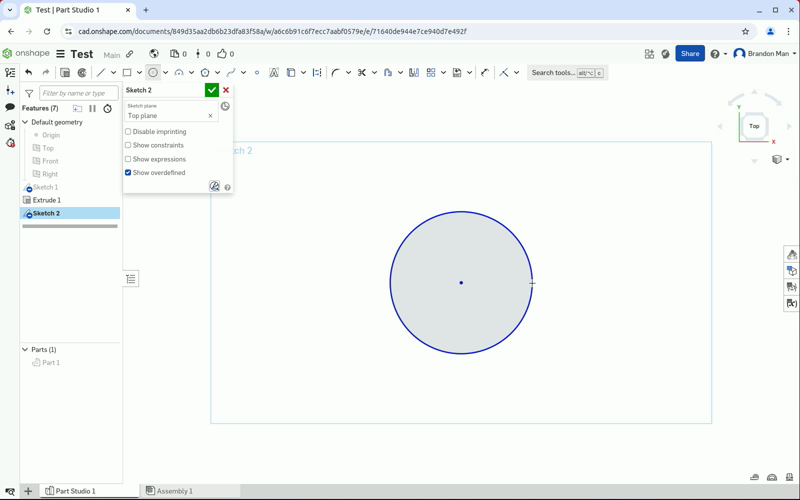
mouse_move(461, 282)
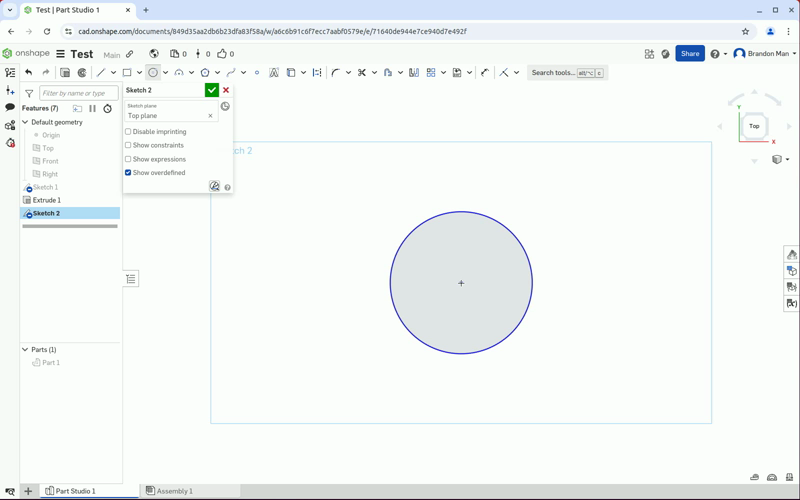
click(461, 282)
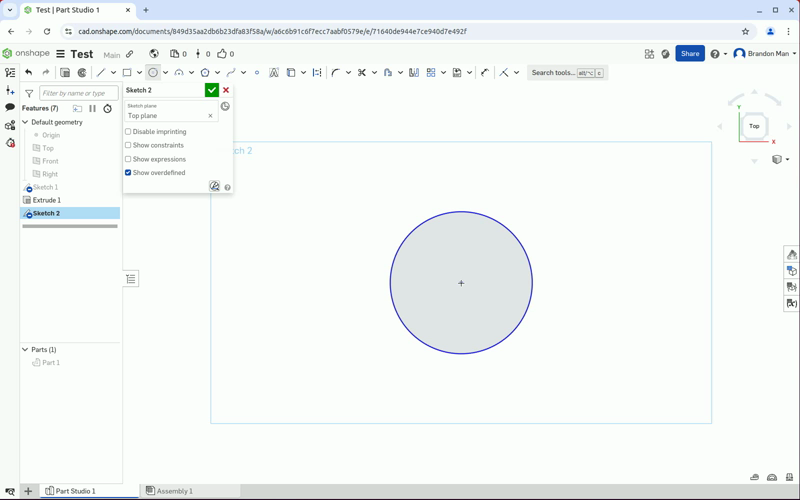
key_up(shift)
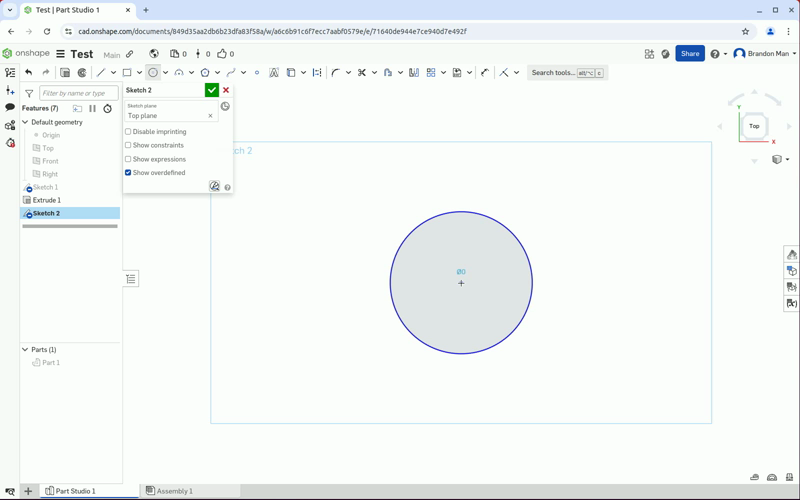
mouse_move(530, 282)
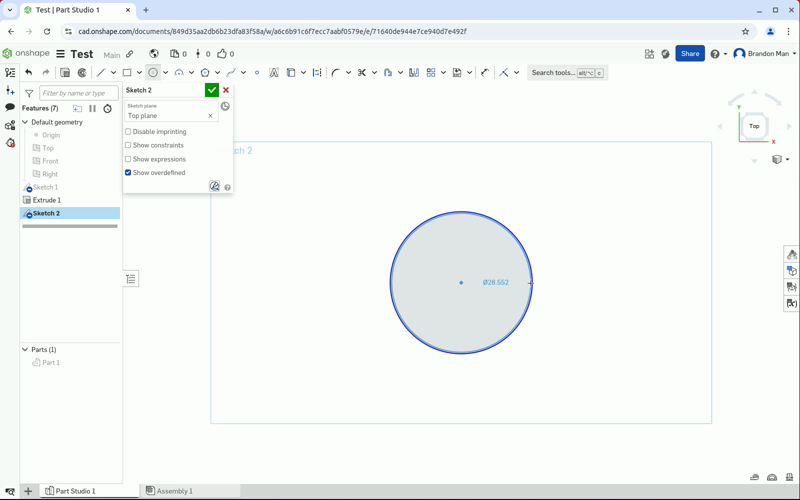
scroll(6)
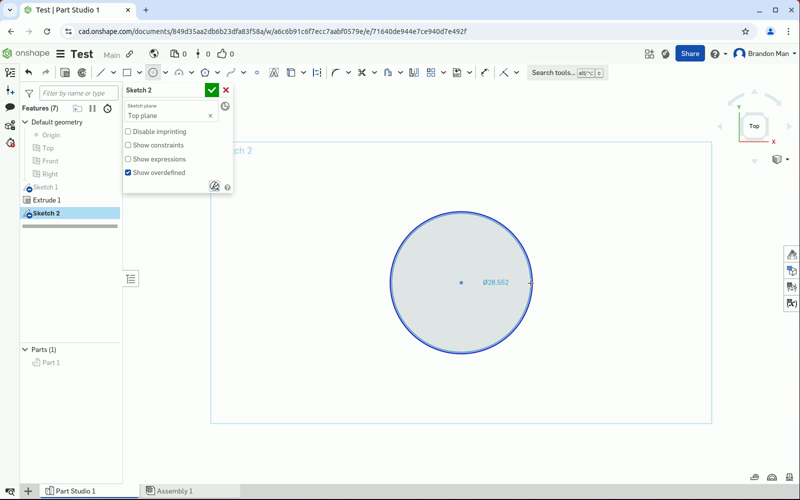
scroll(6)
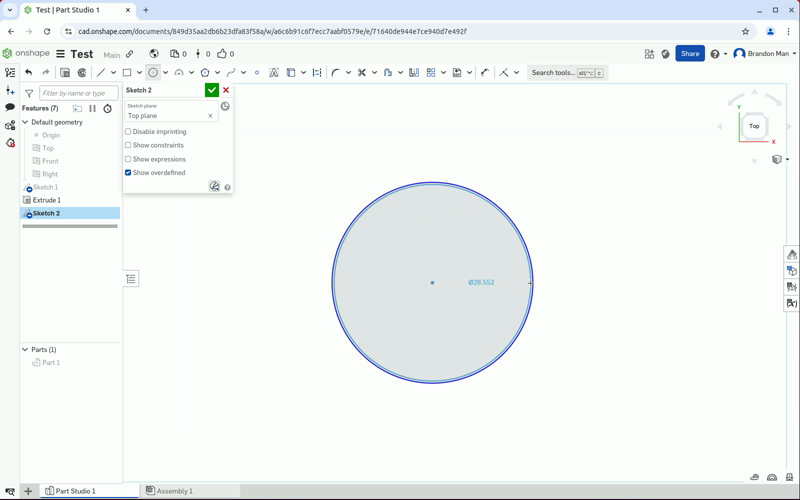
scroll(6)
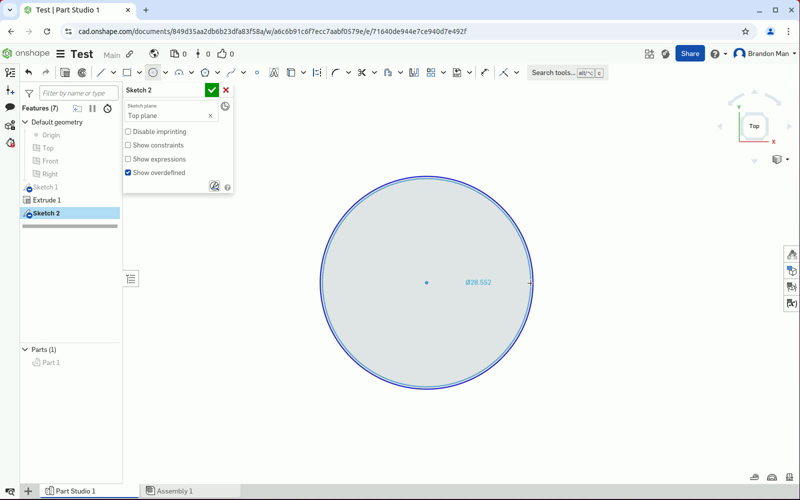
scroll(6)
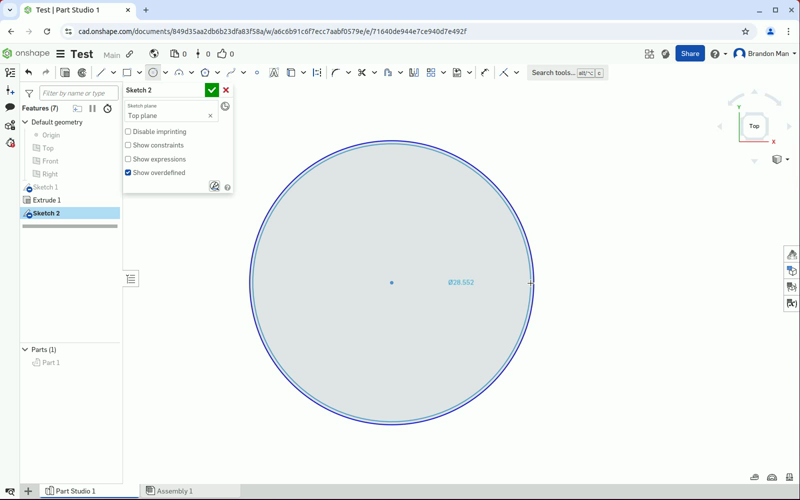
scroll(6)
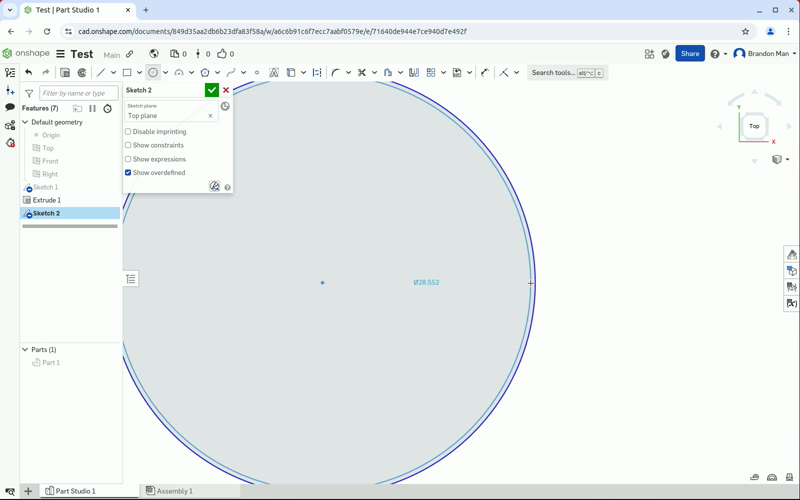
scroll(6)
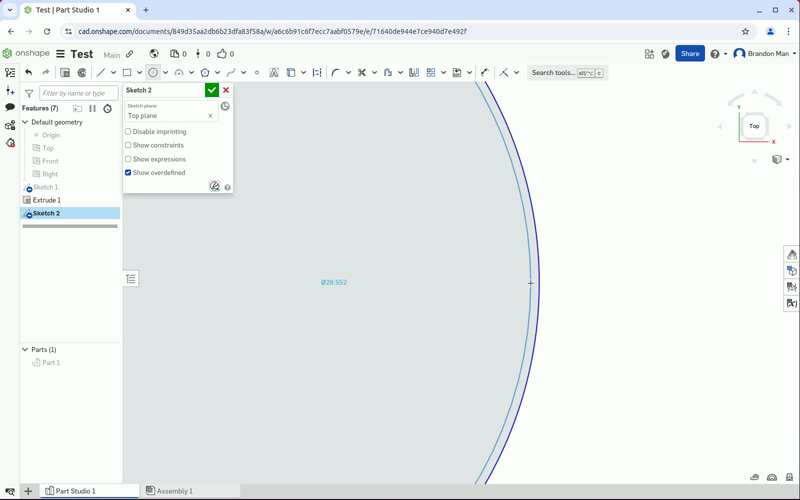
scroll(6)
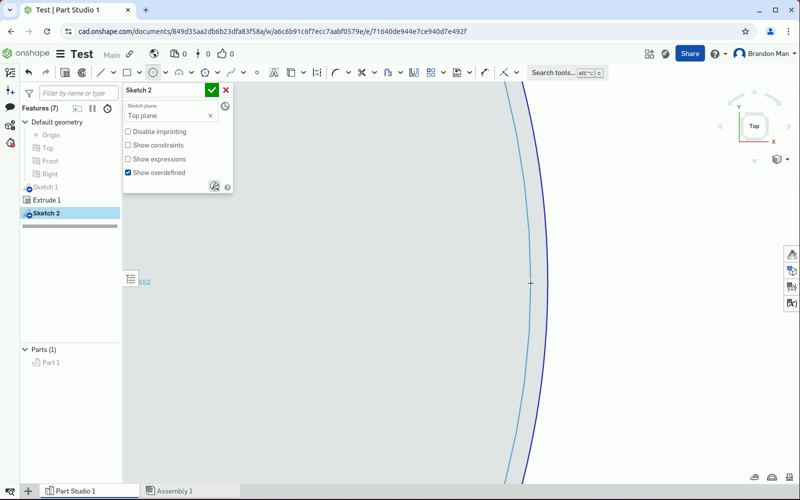
click(530, 282)
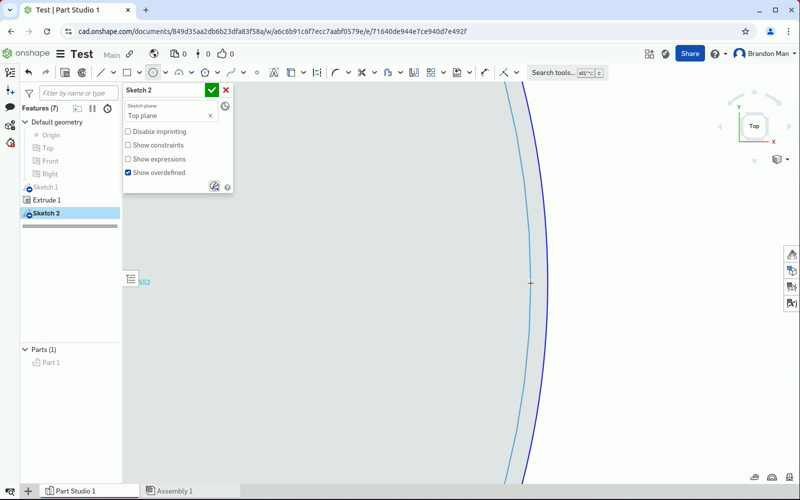
scroll(-6)
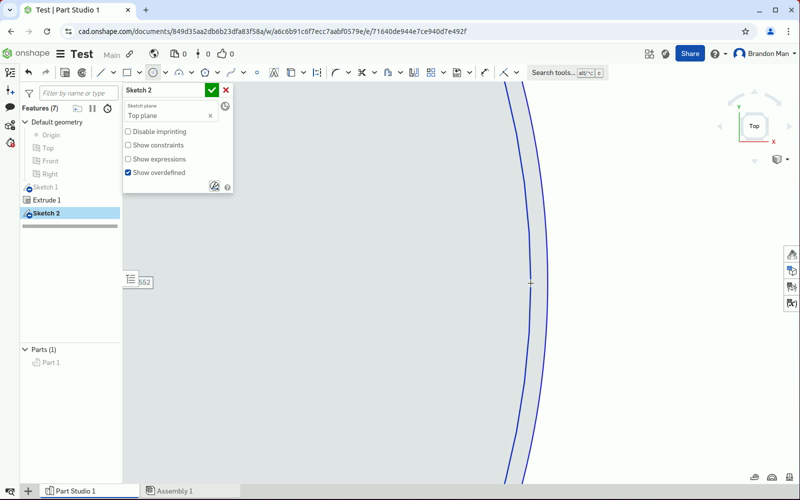
scroll(-6)
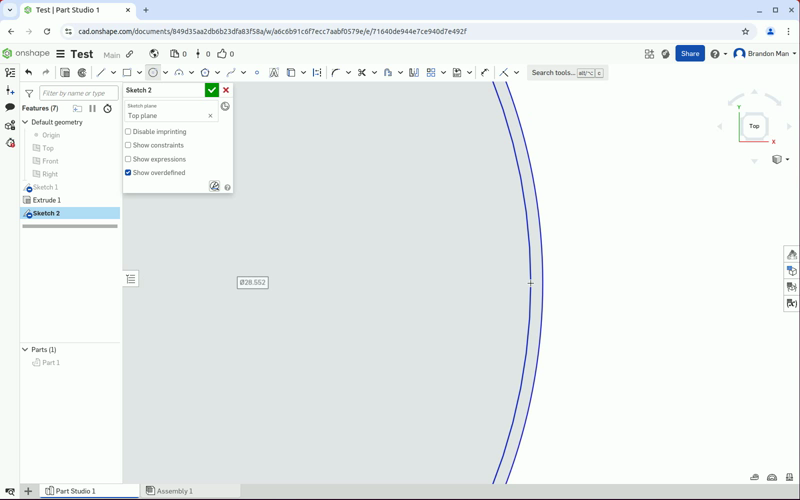
scroll(-6)
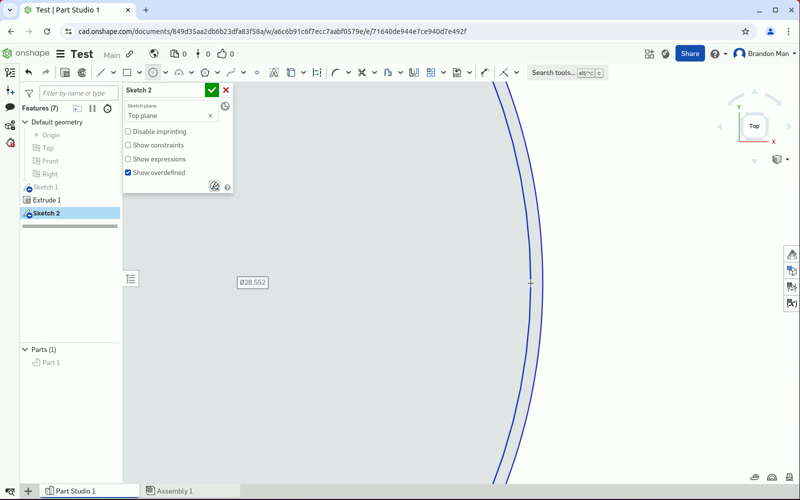
scroll(-6)
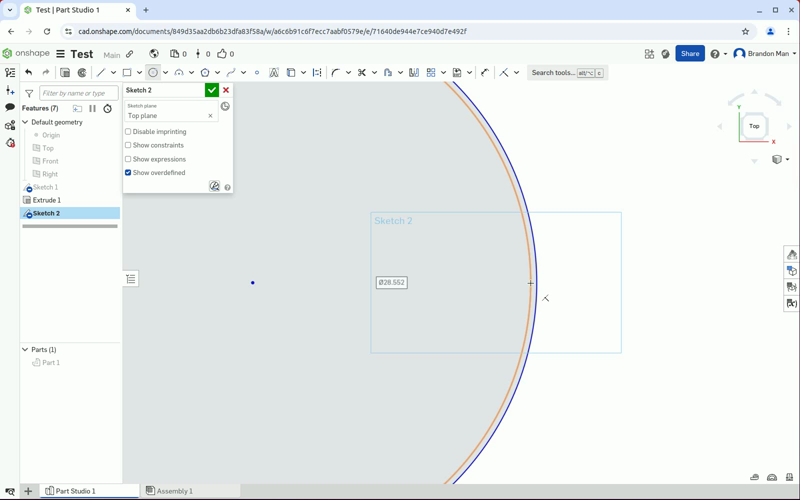
scroll(-6)
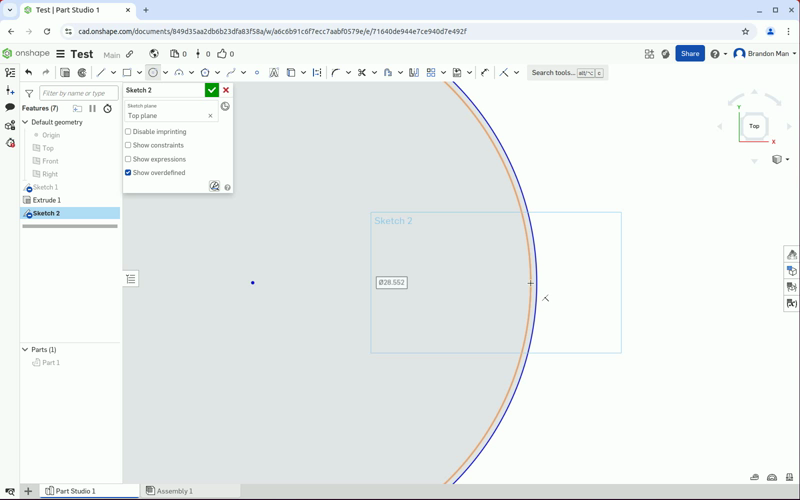
scroll(-6)
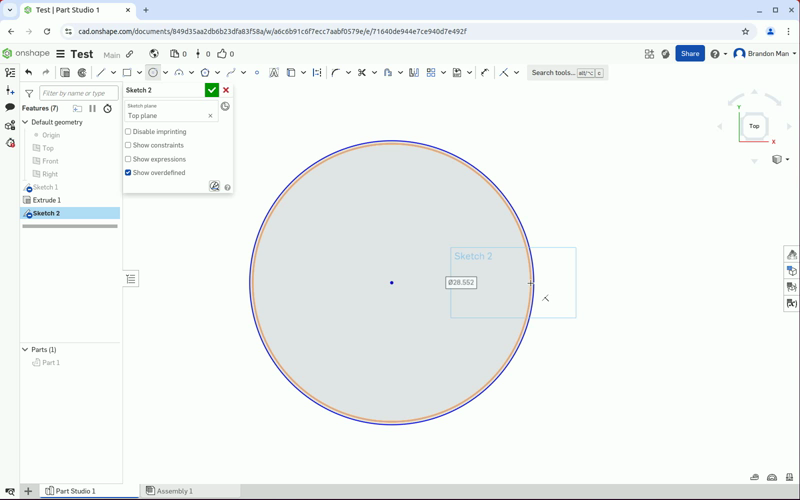
scroll(-6)
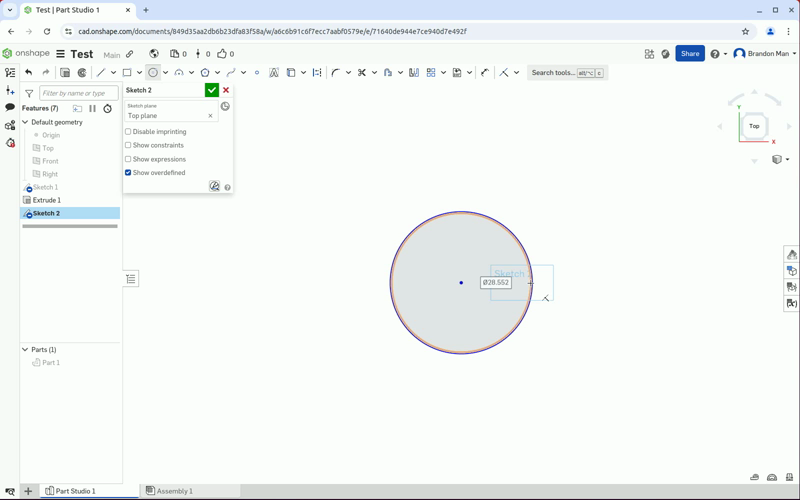
key(esc)
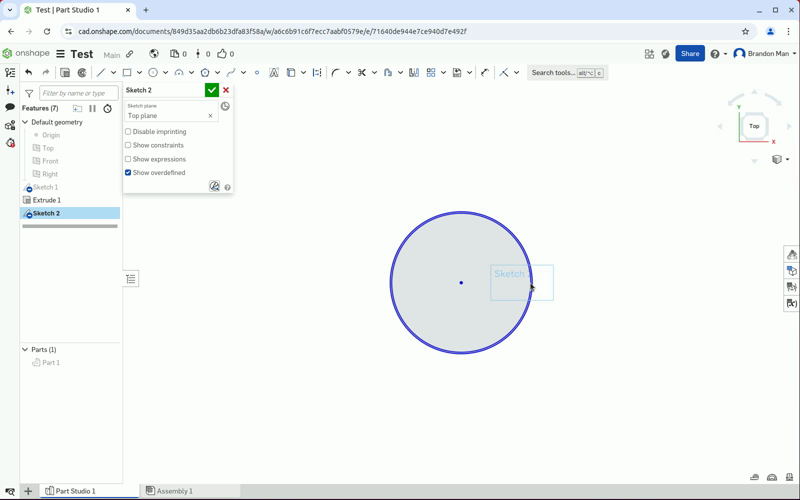
mouse_move(399, 316)
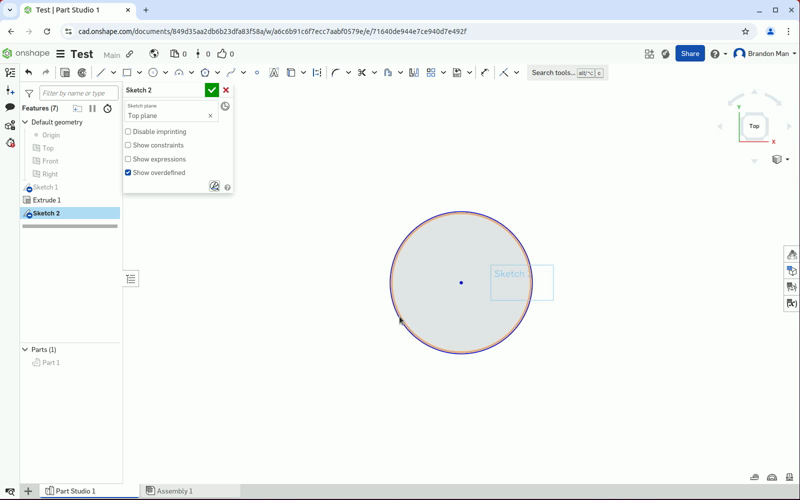
scroll(6)
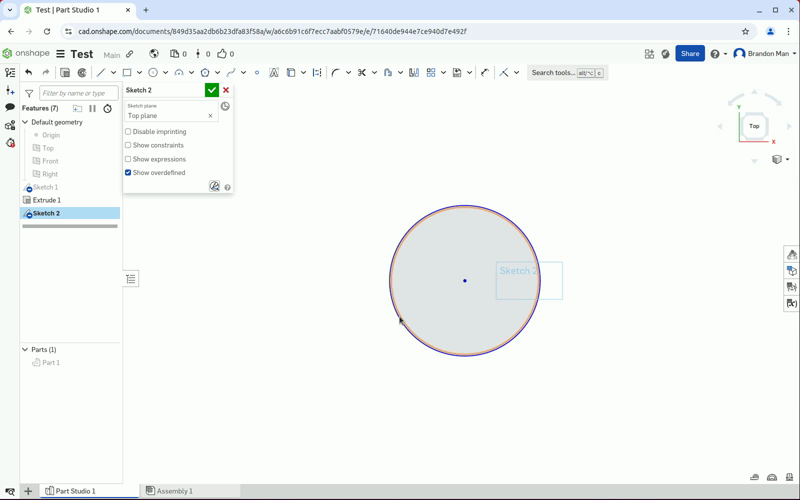
scroll(6)
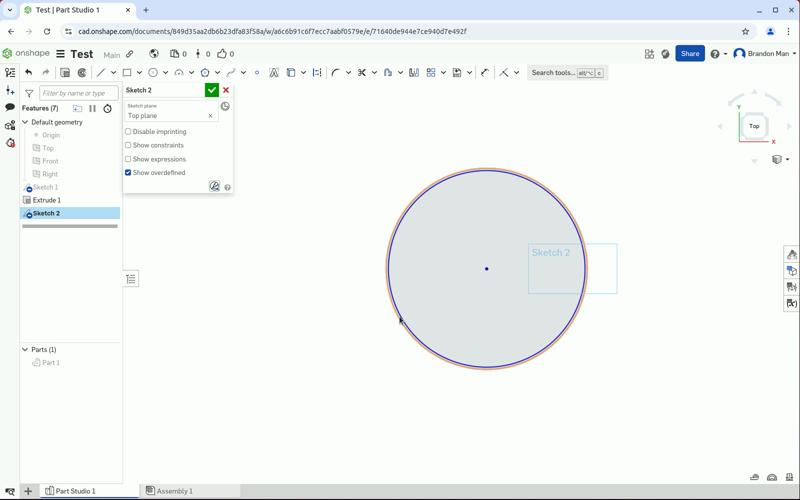
scroll(6)
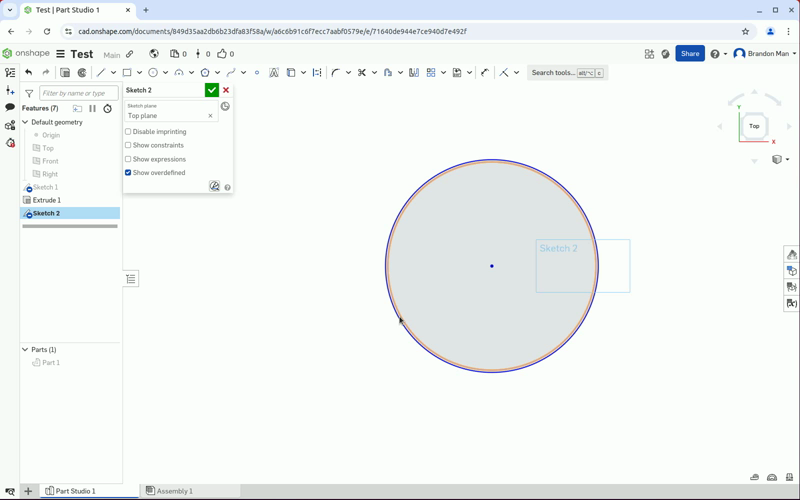
scroll(6)
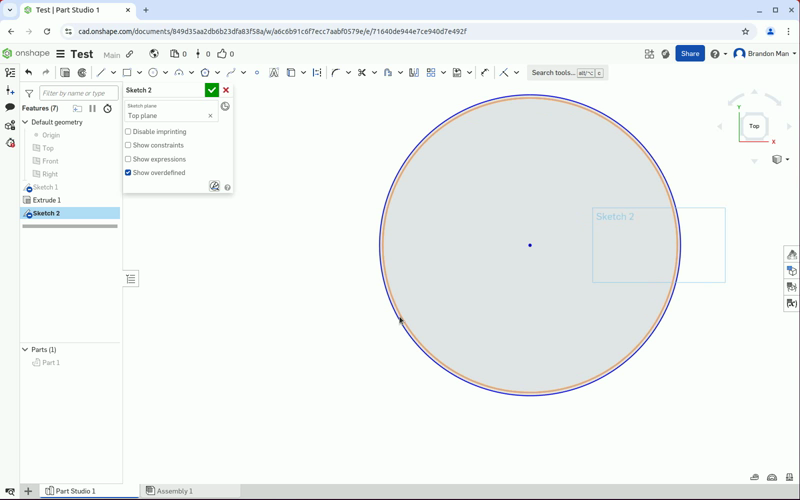
scroll(6)
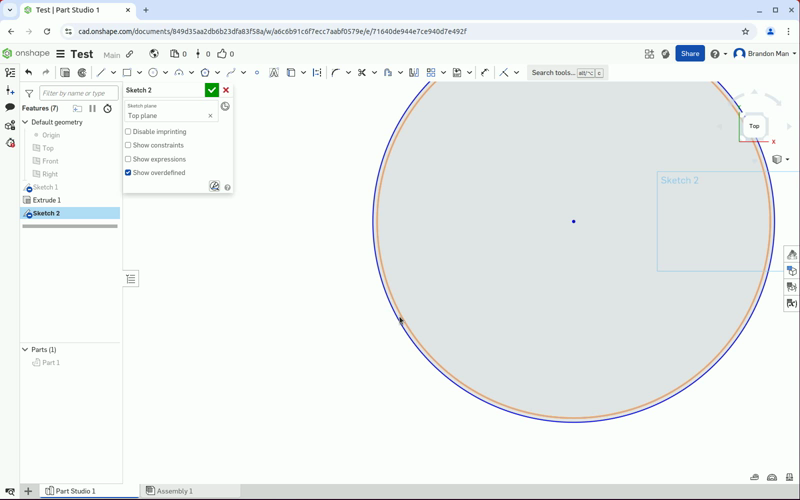
scroll(6)
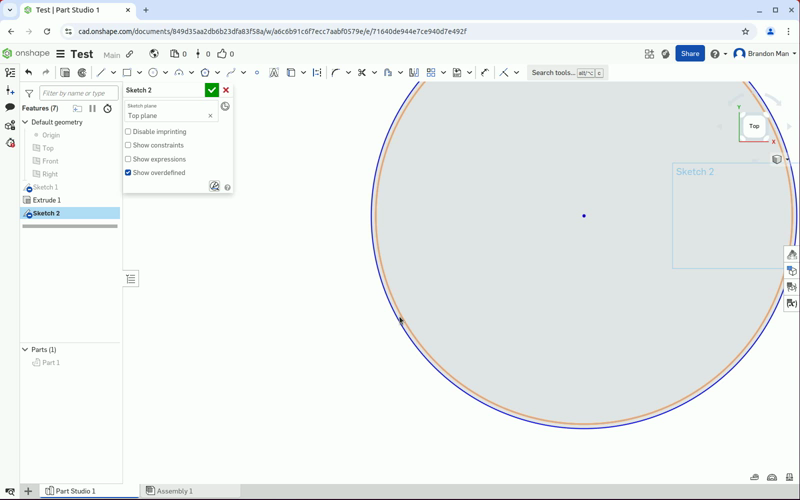
scroll(6)
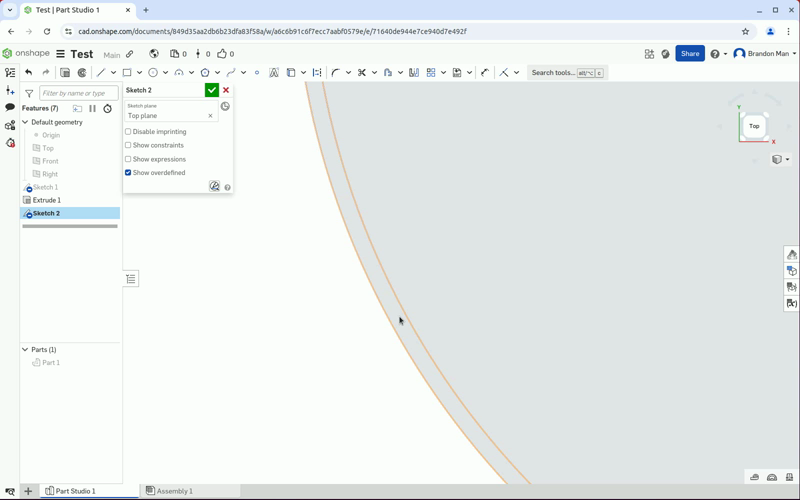
click(399, 316)
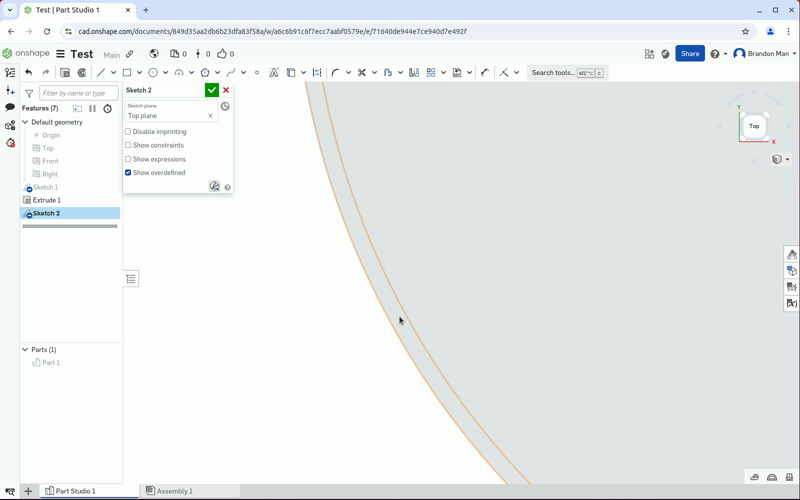
scroll(-6)
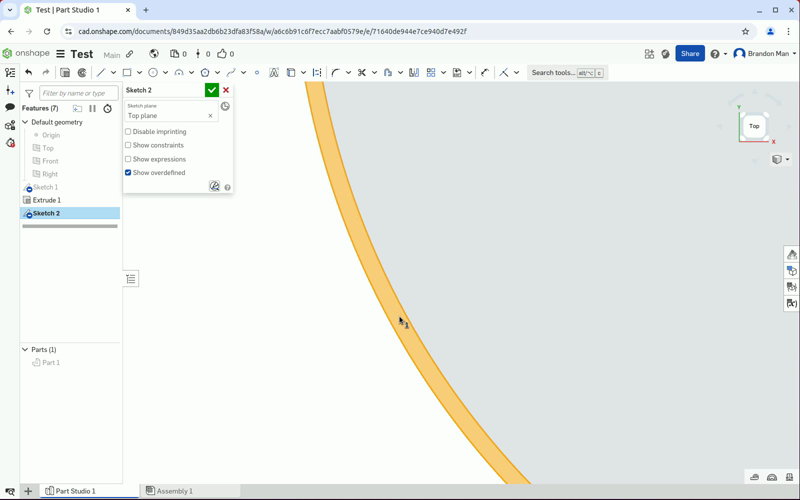
scroll(-6)
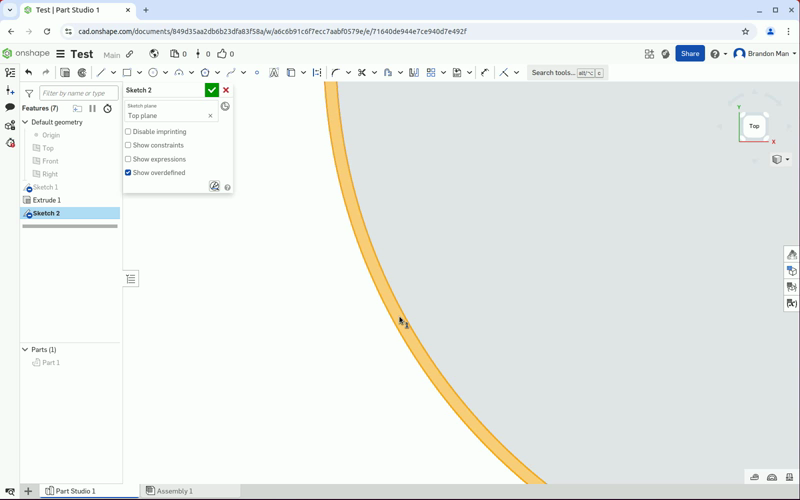
scroll(-6)
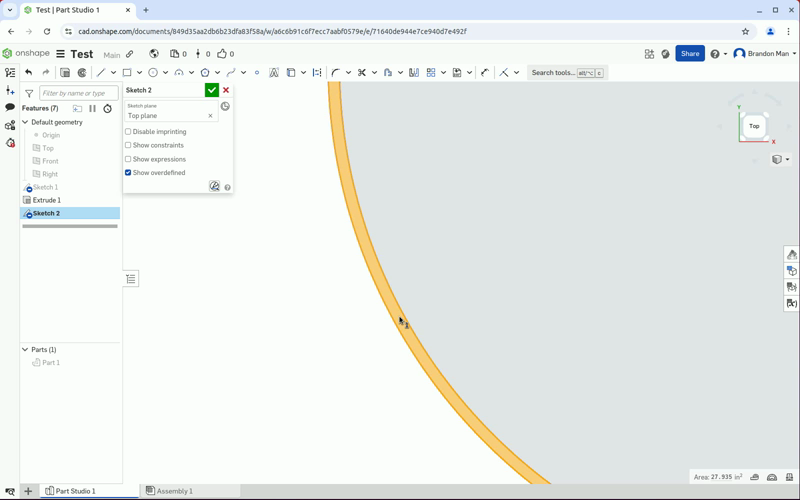
scroll(-6)
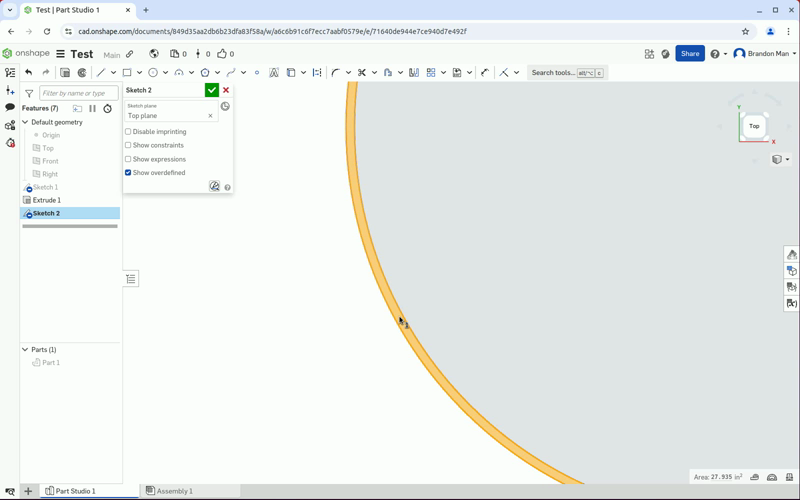
scroll(-6)
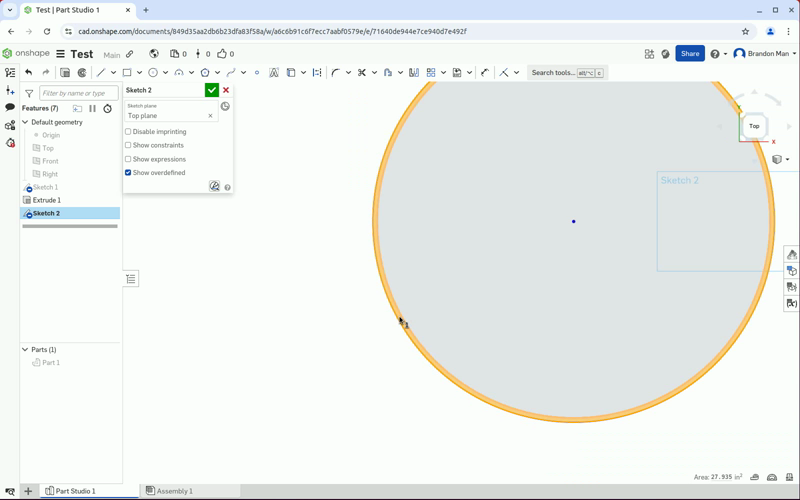
scroll(-6)
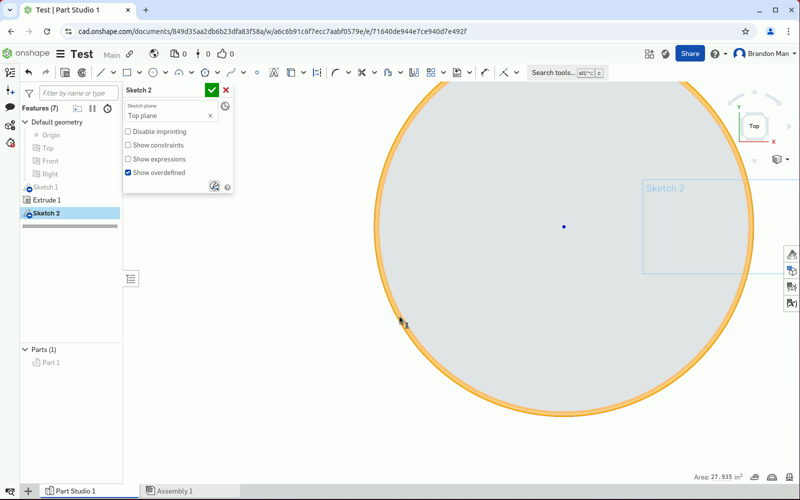
scroll(-6)
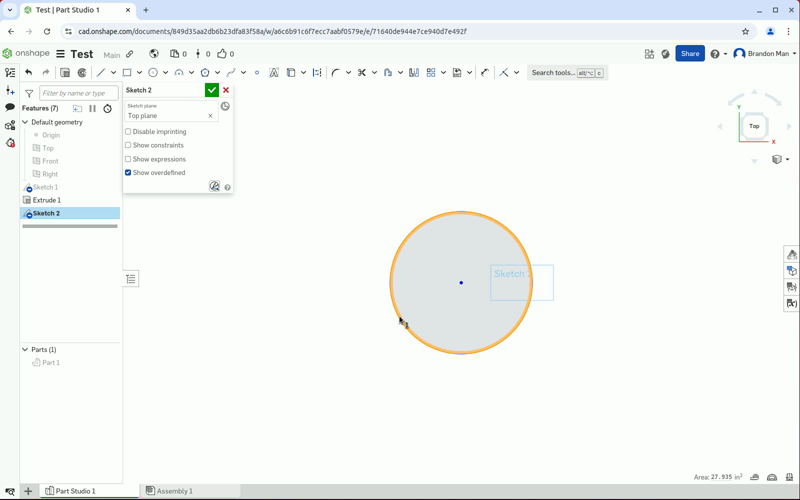
mouse_move(73, 352)
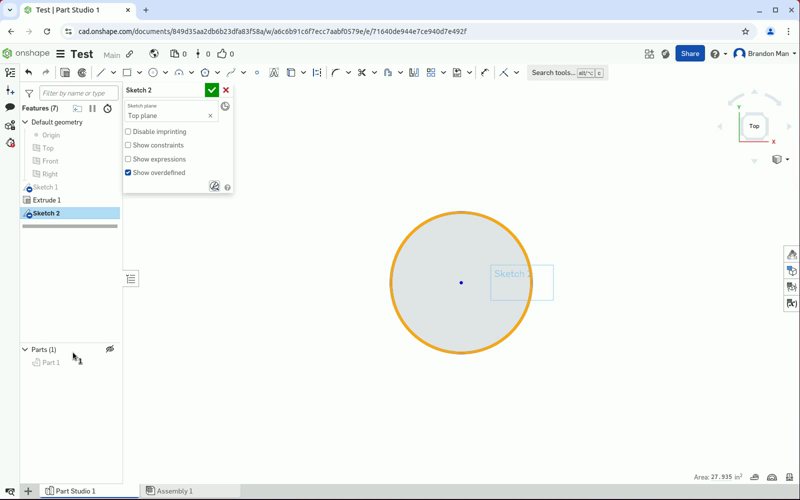
key(shift+y)
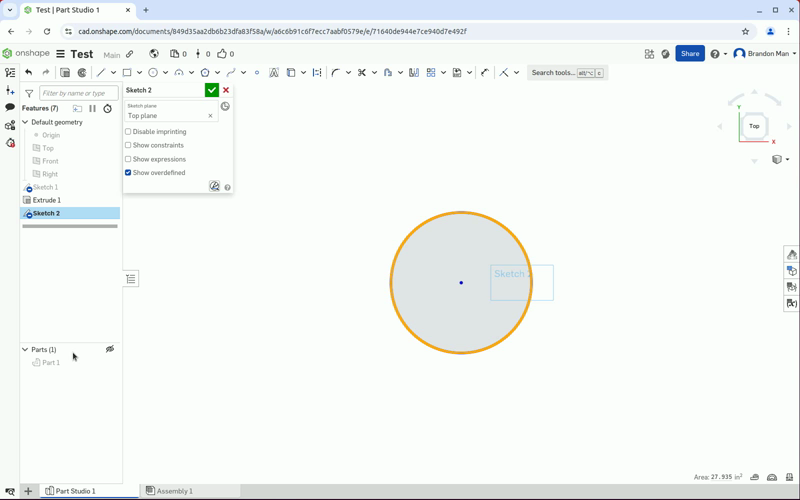
key(shift+e)
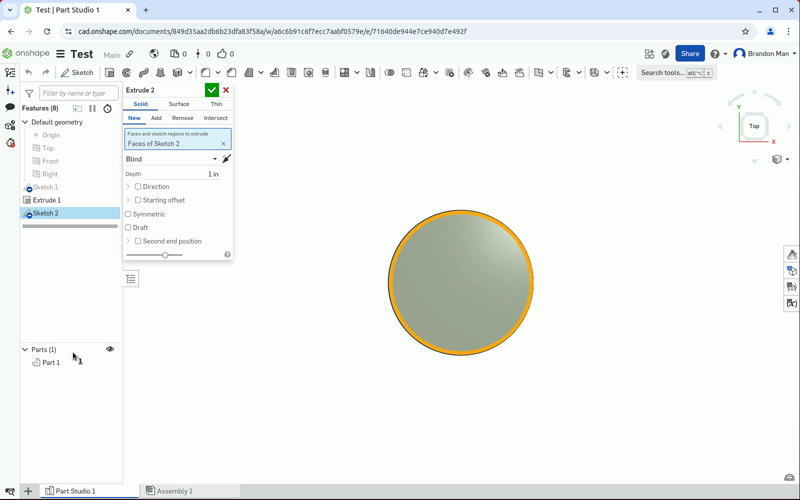
mouse_move(143, 106)
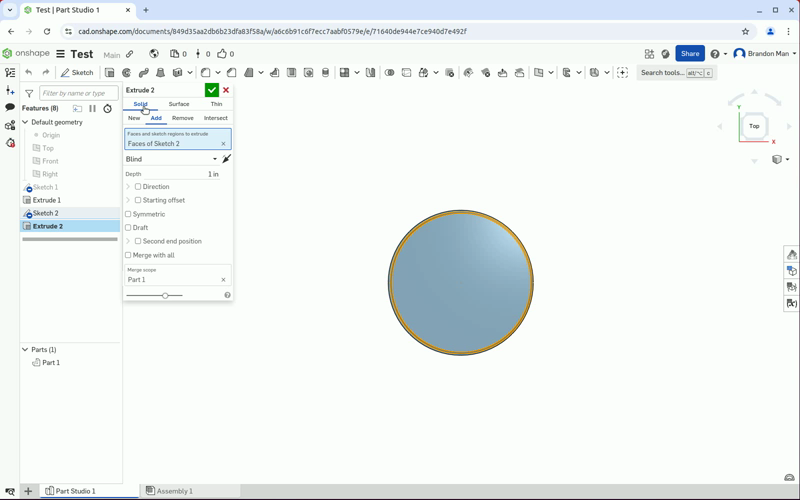
click(143, 106)
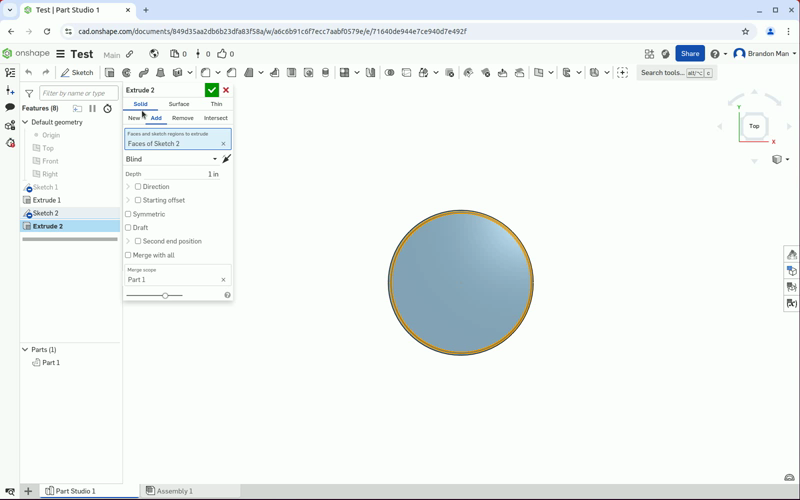
mouse_move(137, 120)
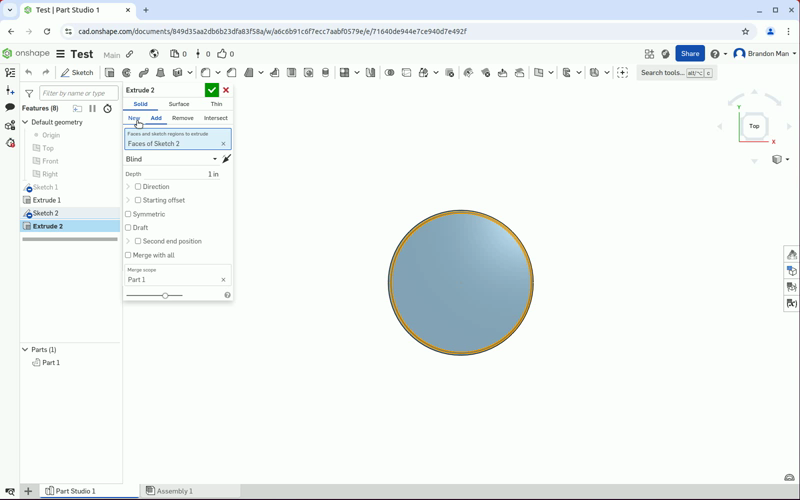
click(137, 120)
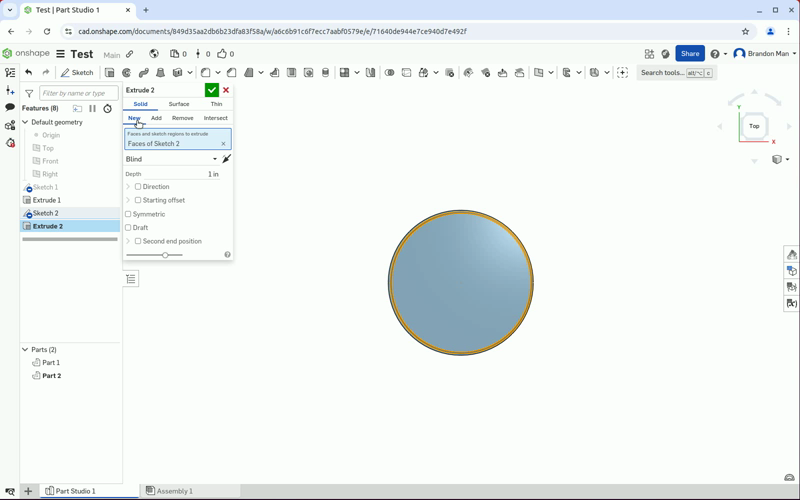
key(tab, 4)
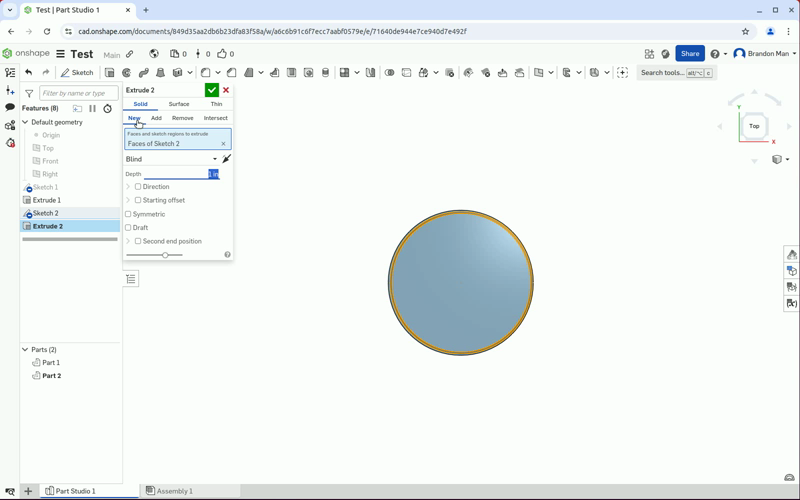
text(23.108)
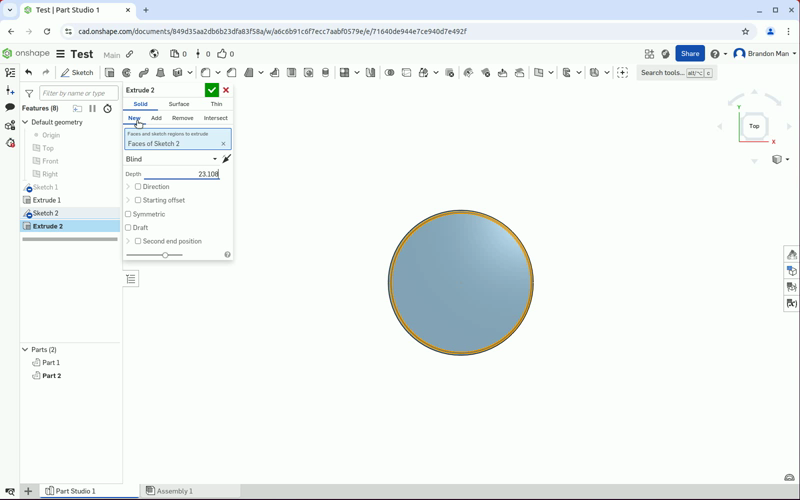
key(enter)
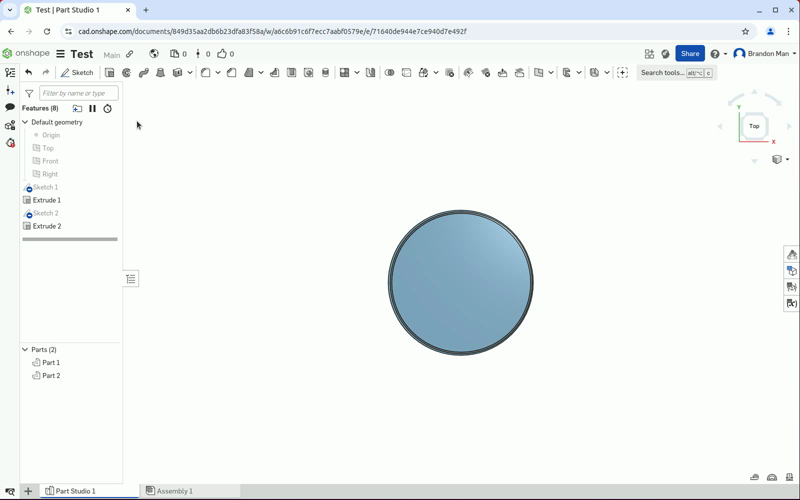
key(shift+h)
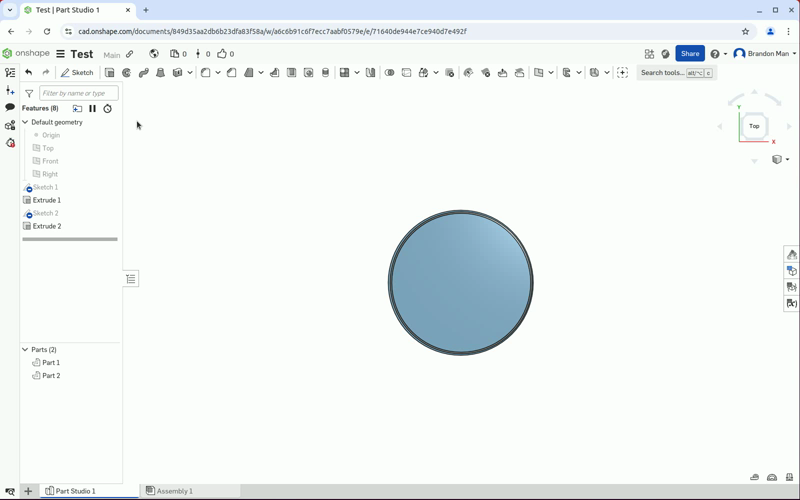
key(shift+h)
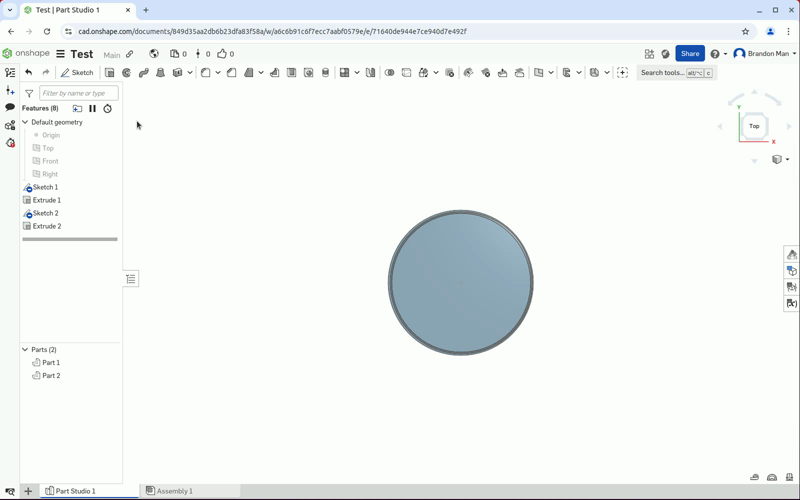
key(shift+7)
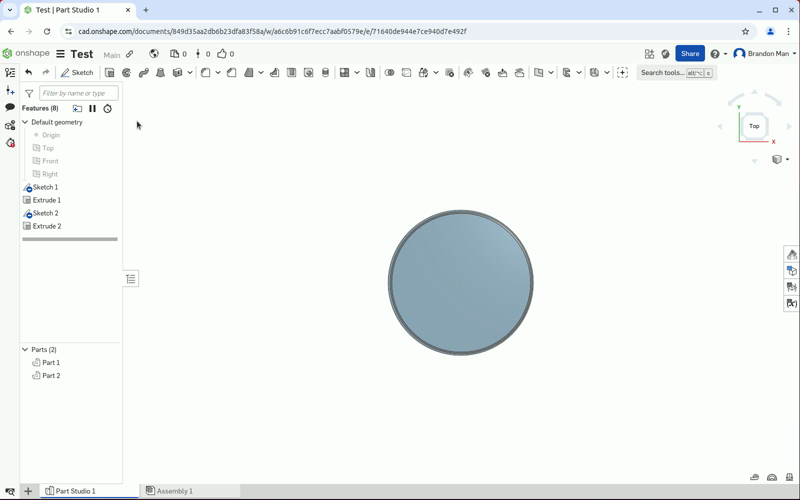
key(up, 3)
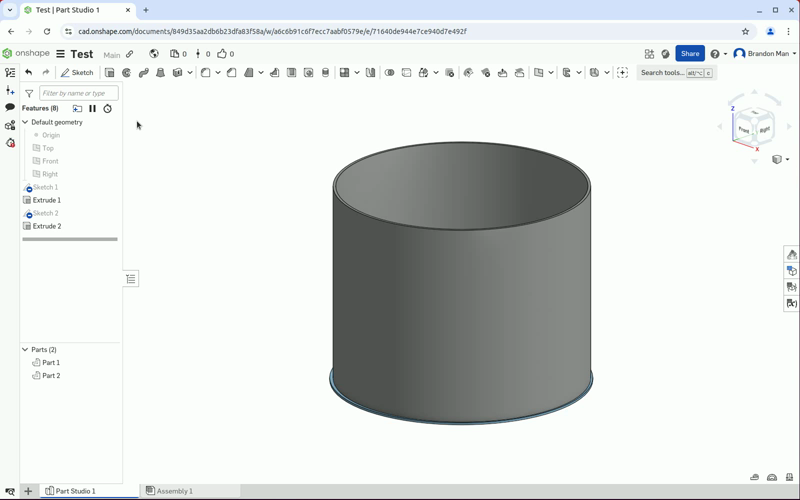
key(left, 3)
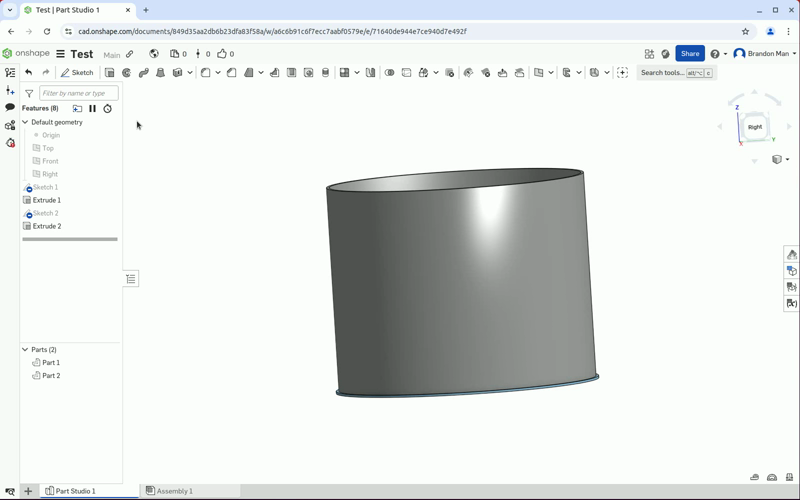
key(right, 3)
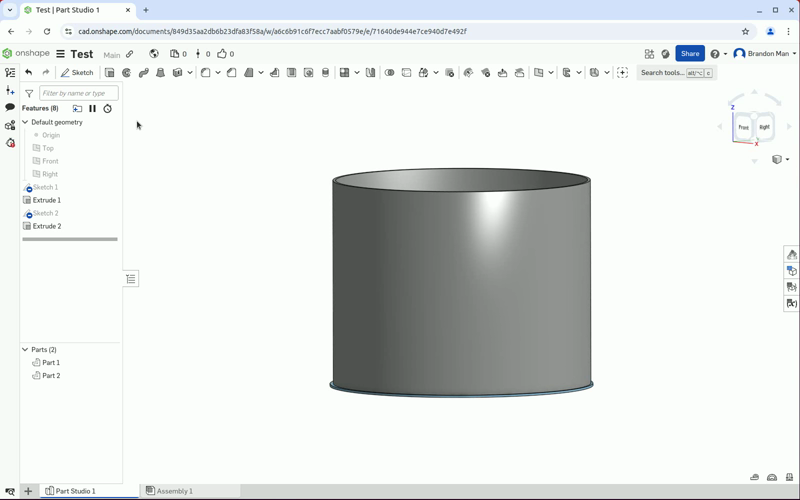
key(down, 3)
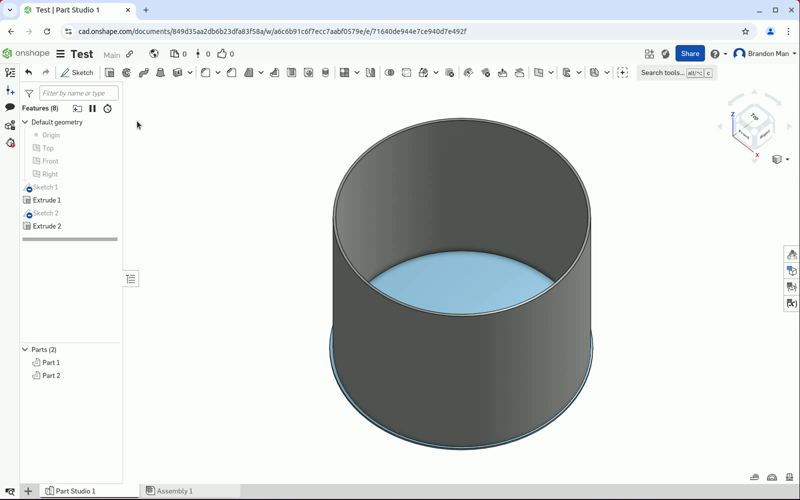
mouse_move(73, 189)
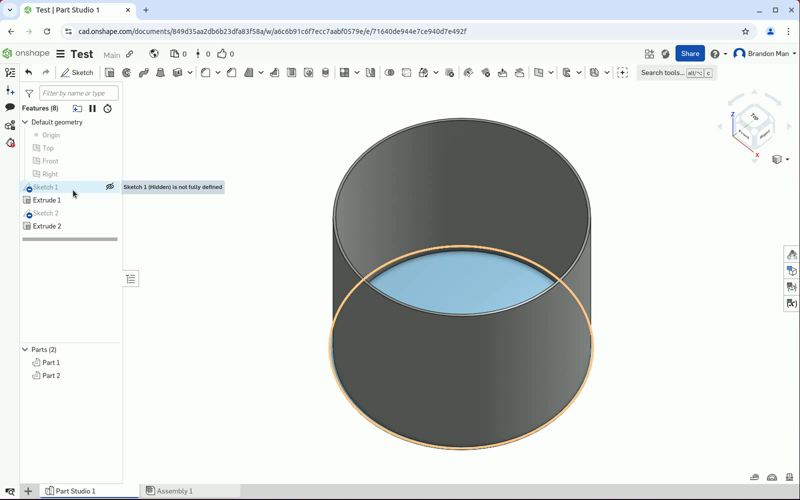
click(73, 189)